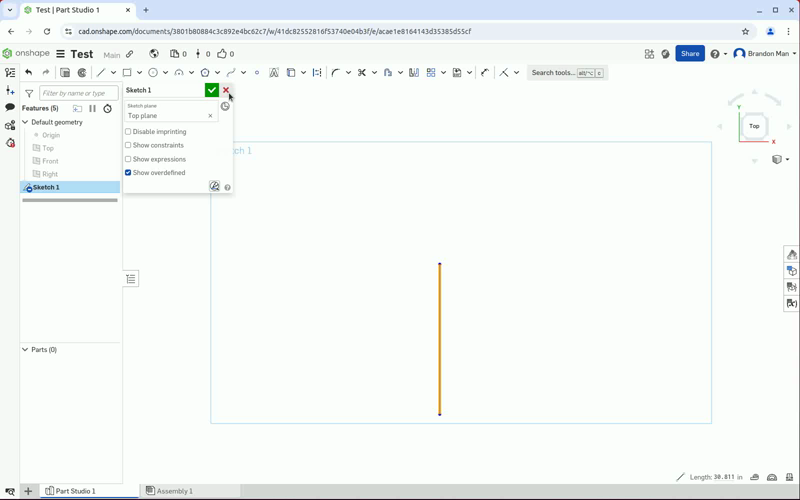
key(shift+h)
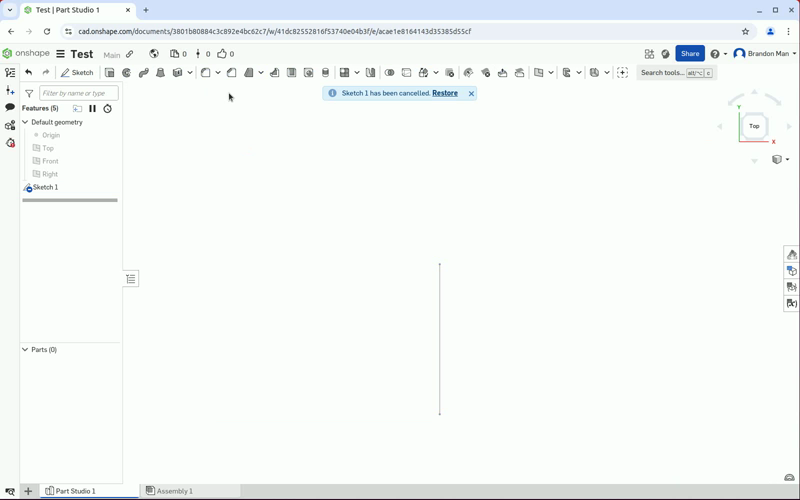
key(shift+s)
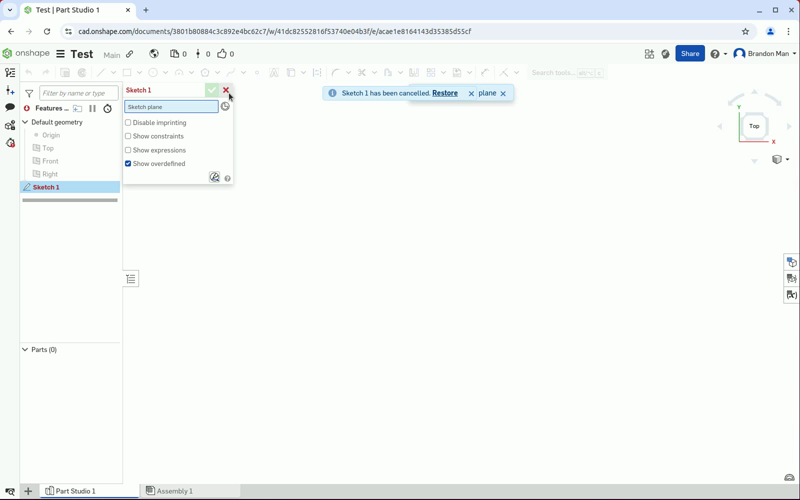
mouse_move(73, 150)
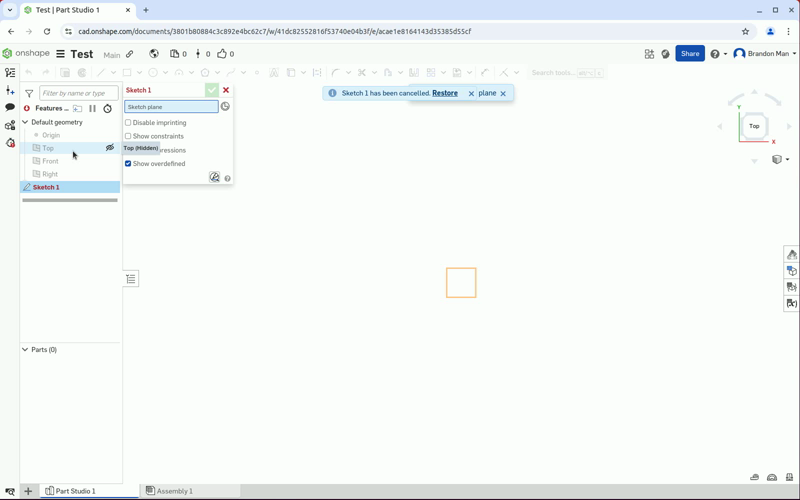
click(73, 150)
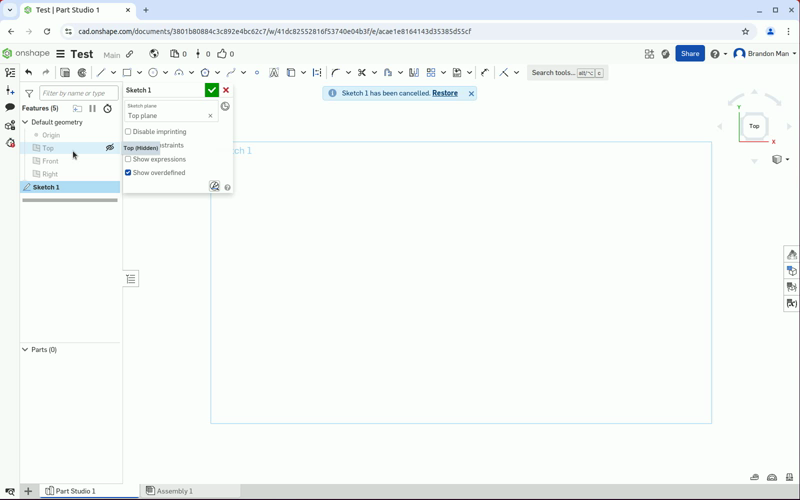
mouse_move(73, 352)
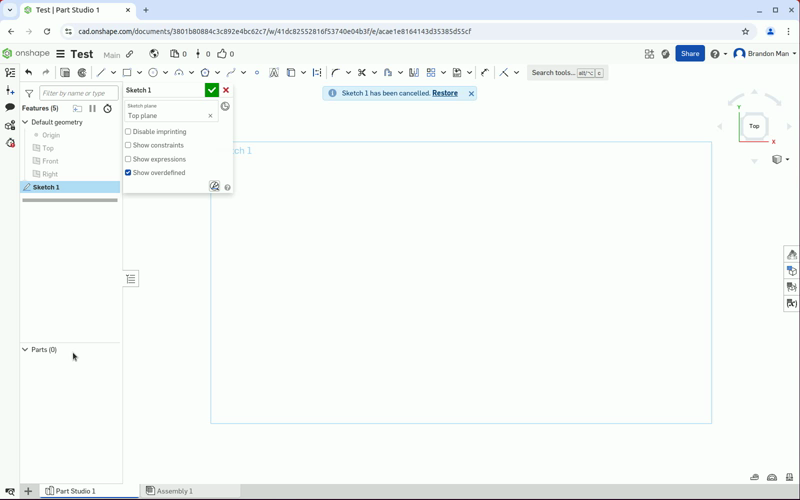
key(y)
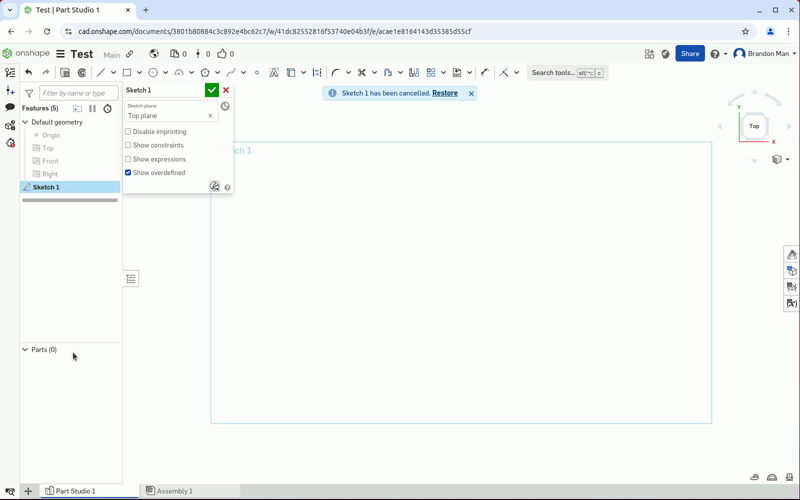
key(c)
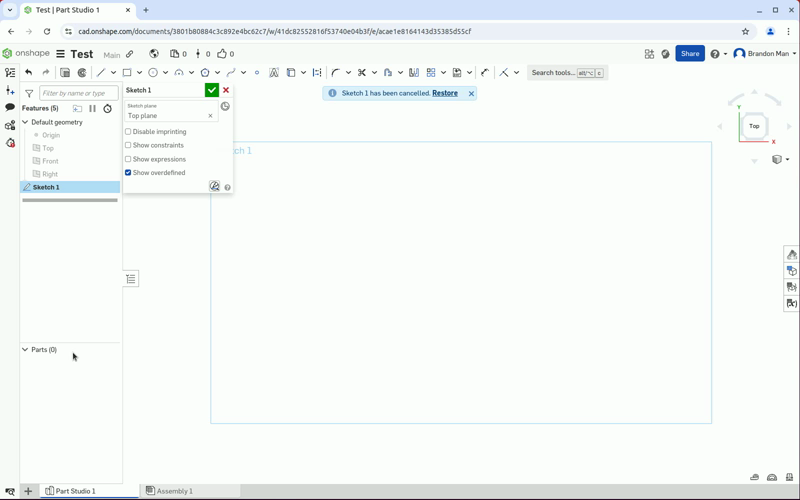
key_down(shift)
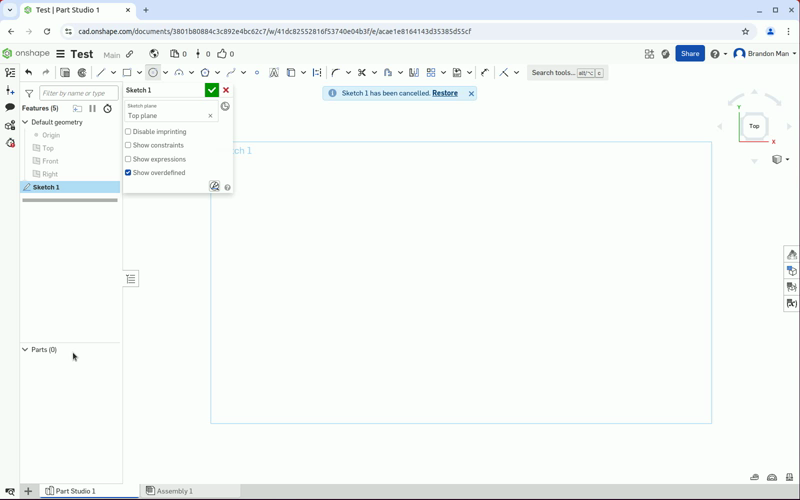
mouse_move(461, 282)
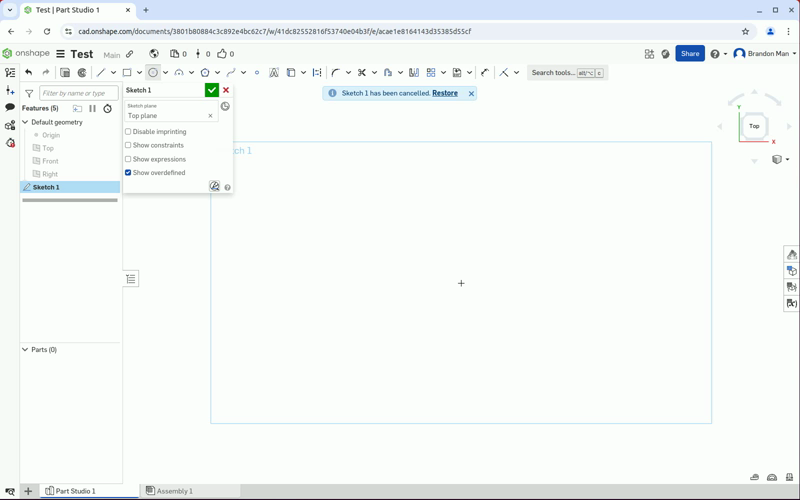
click(461, 282)
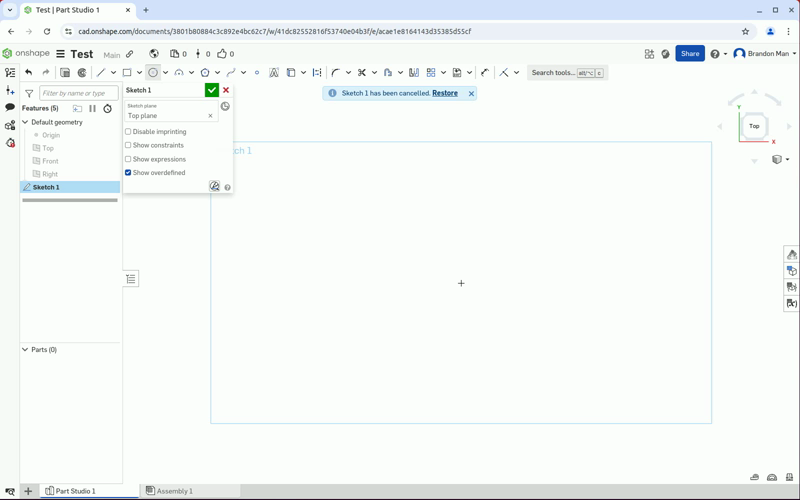
key_up(shift)
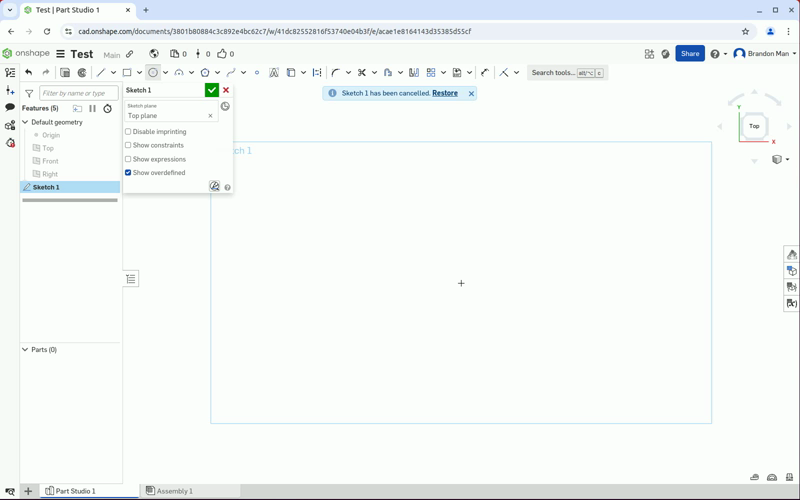
mouse_move(556, 282)
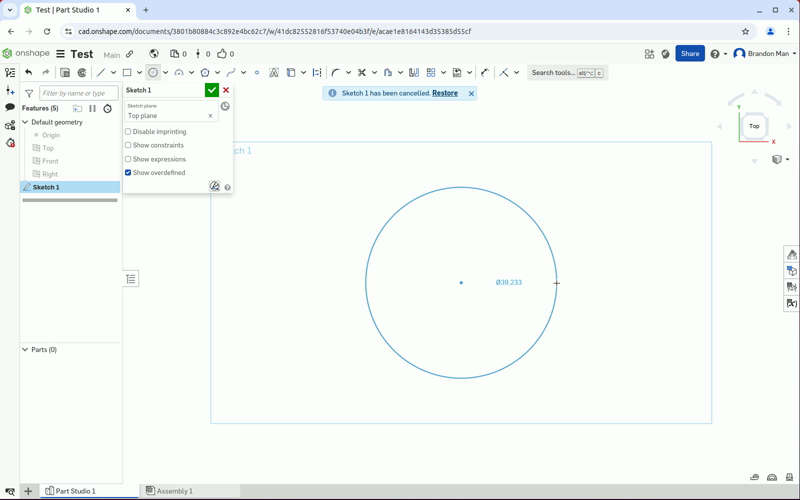
click(556, 282)
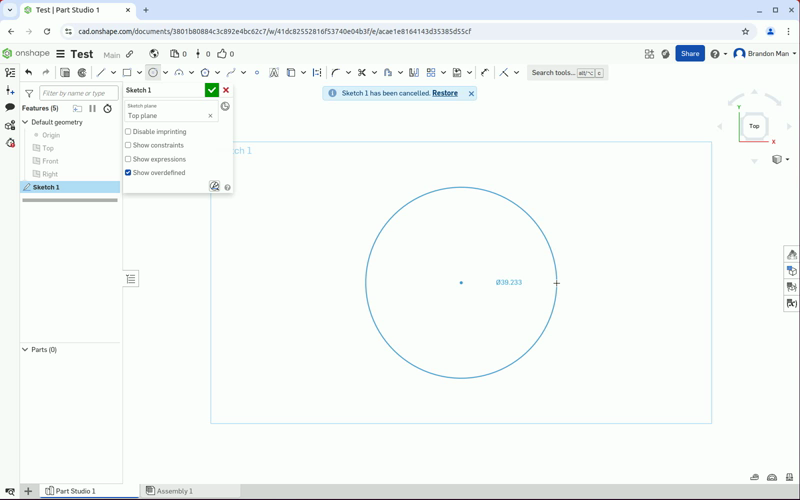
key(esc)
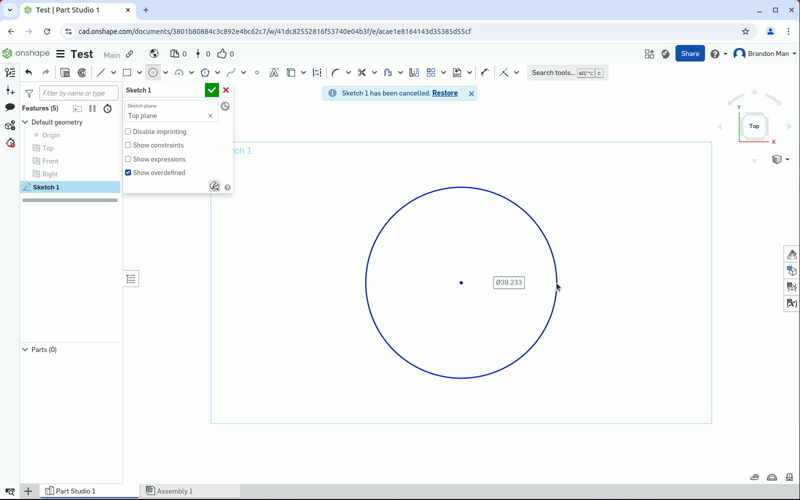
key(c)
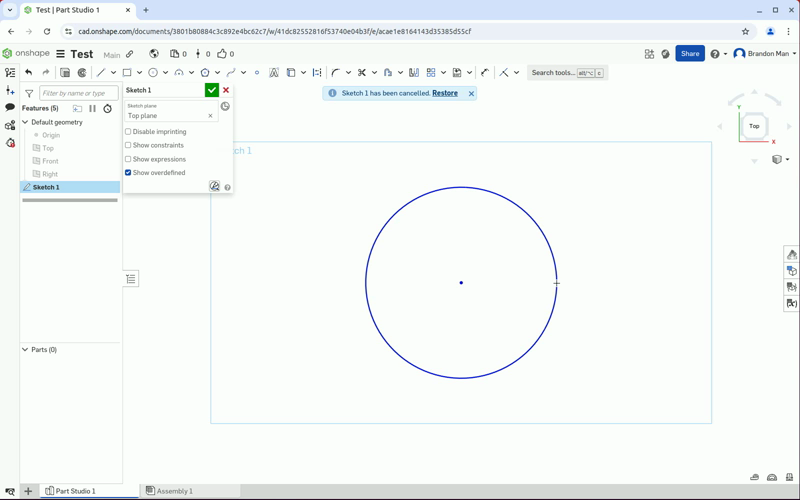
key_down(shift)
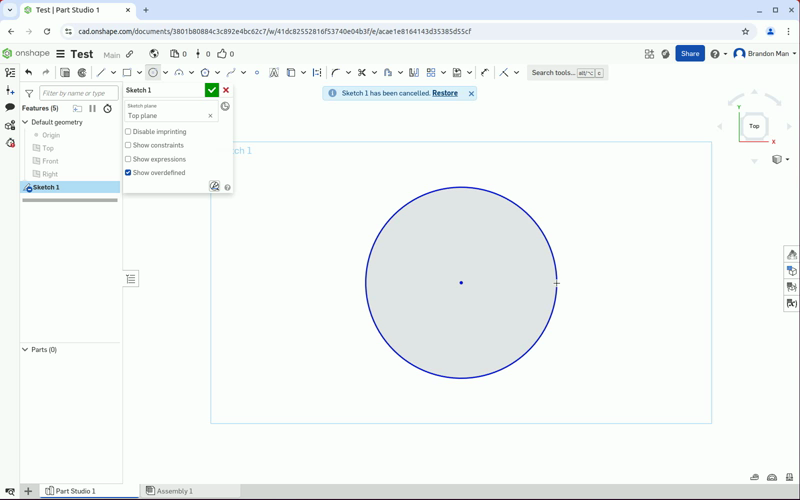
mouse_move(461, 282)
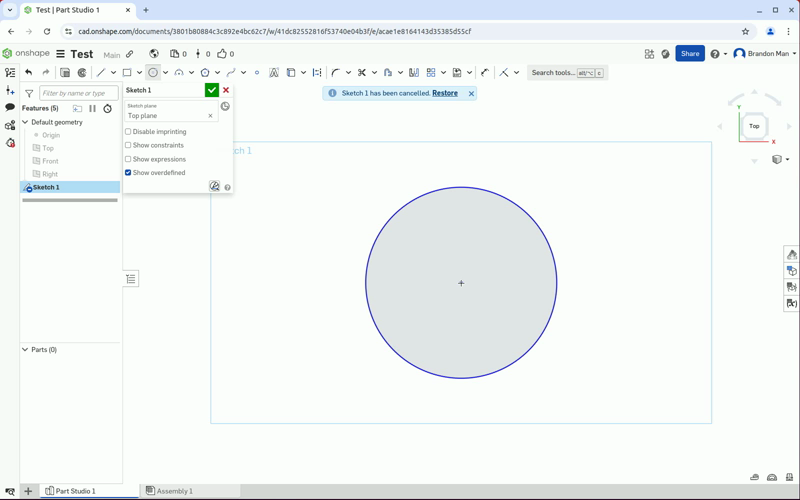
click(461, 282)
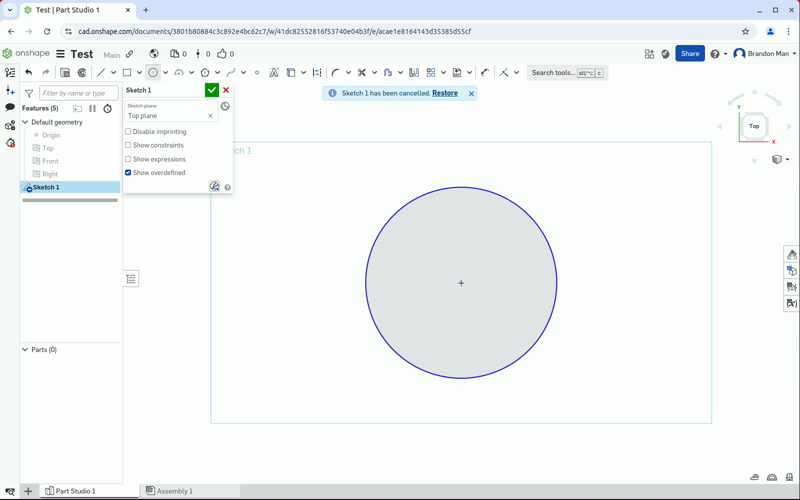
key_up(shift)
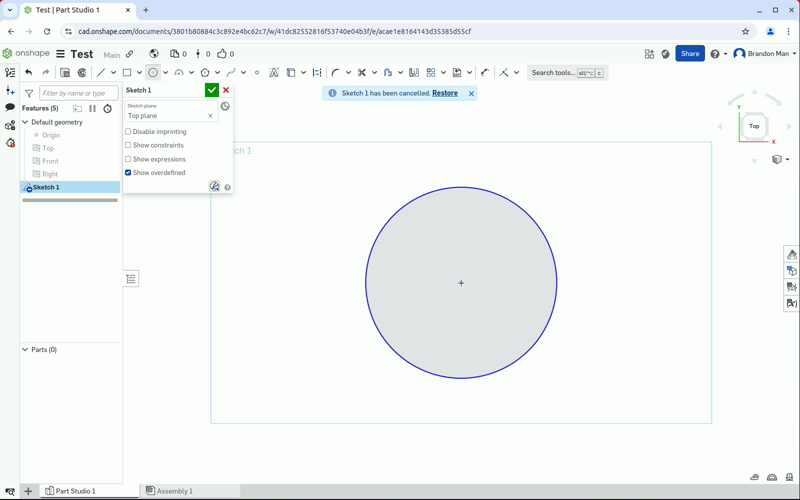
mouse_move(552, 282)
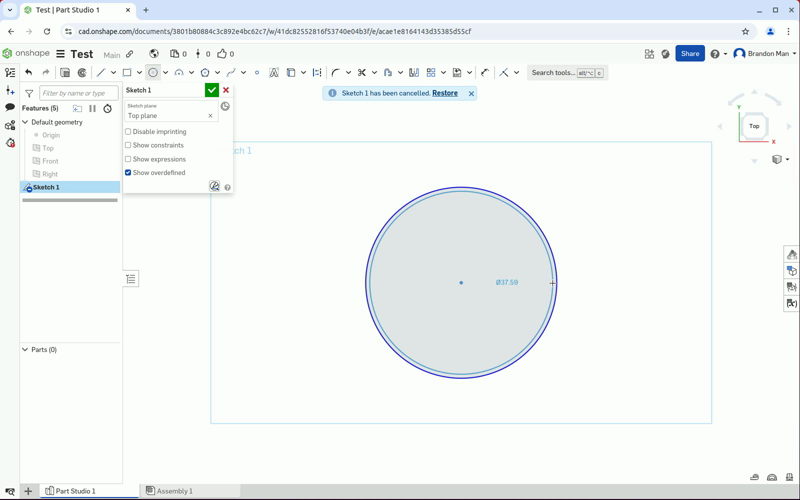
scroll(6)
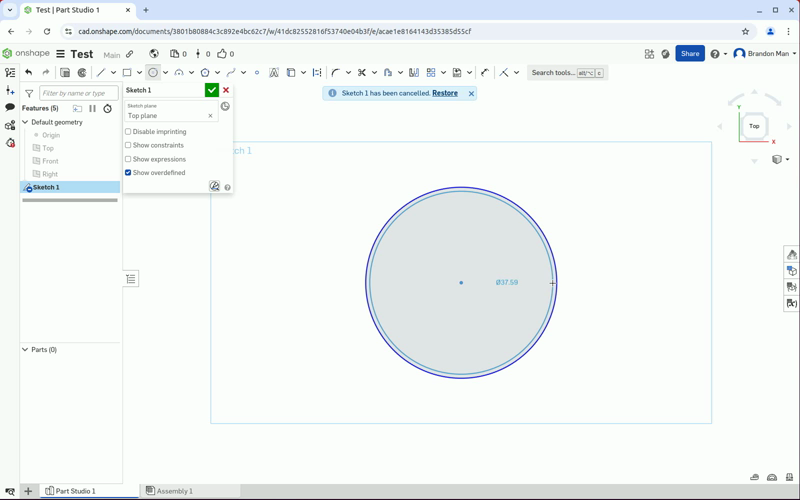
scroll(6)
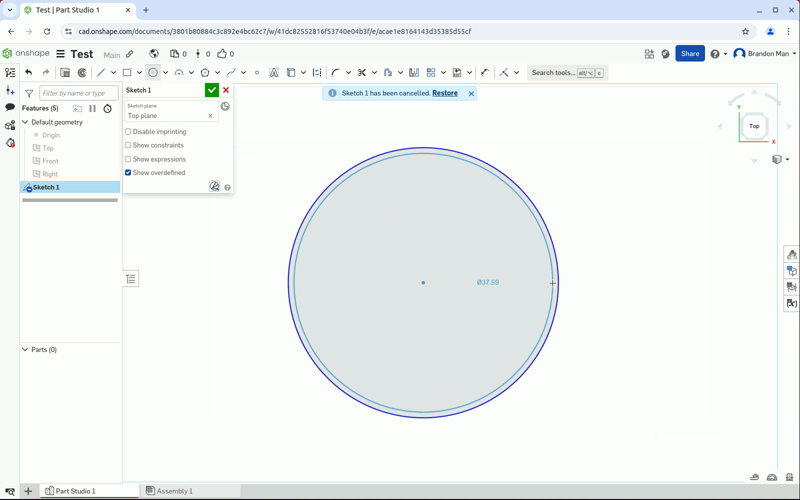
scroll(6)
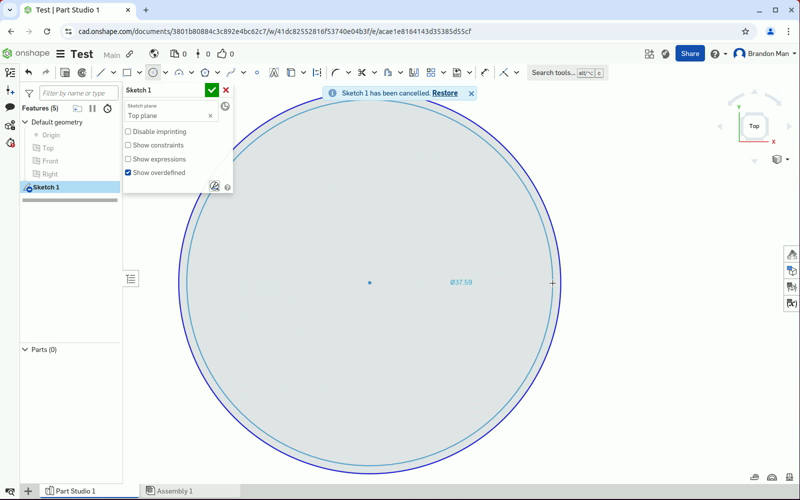
scroll(6)
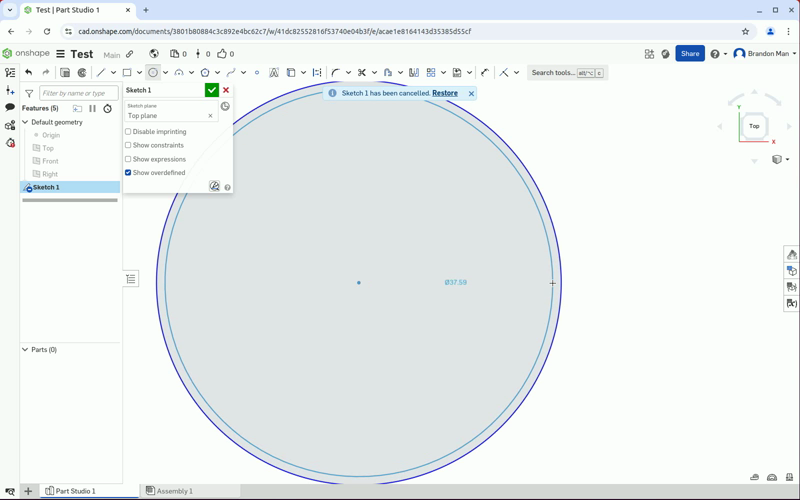
scroll(6)
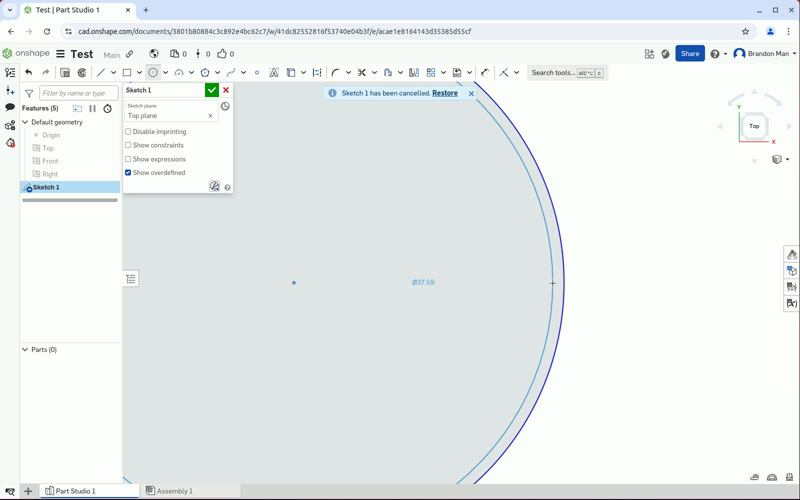
scroll(6)
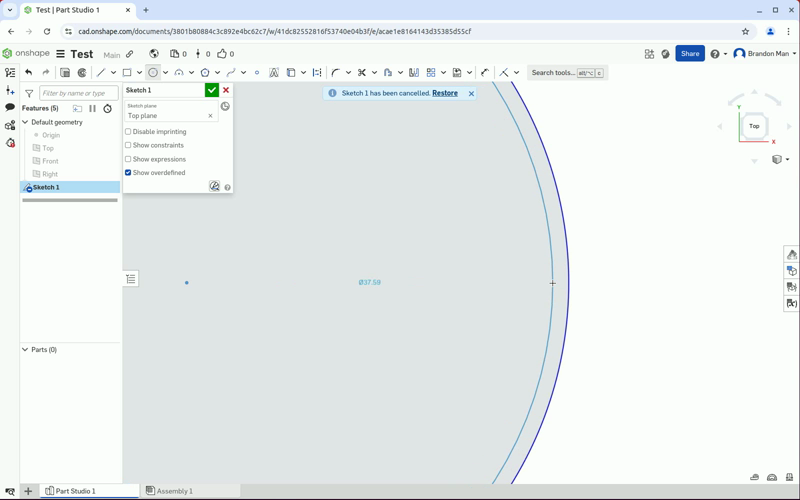
scroll(6)
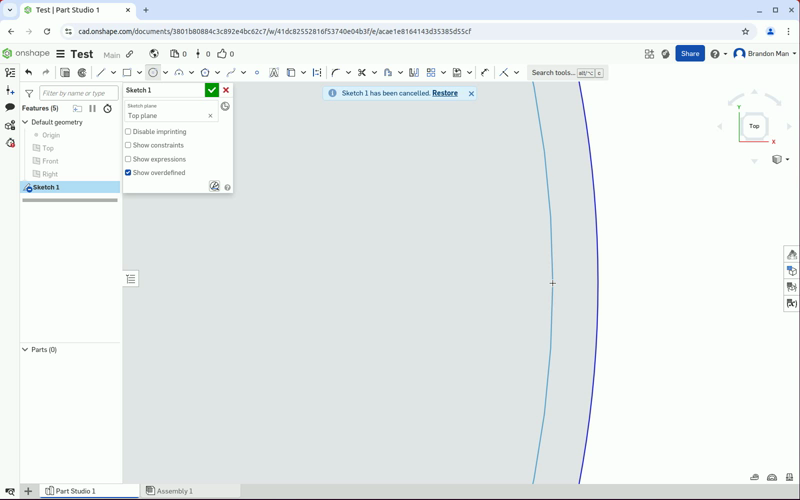
click(552, 282)
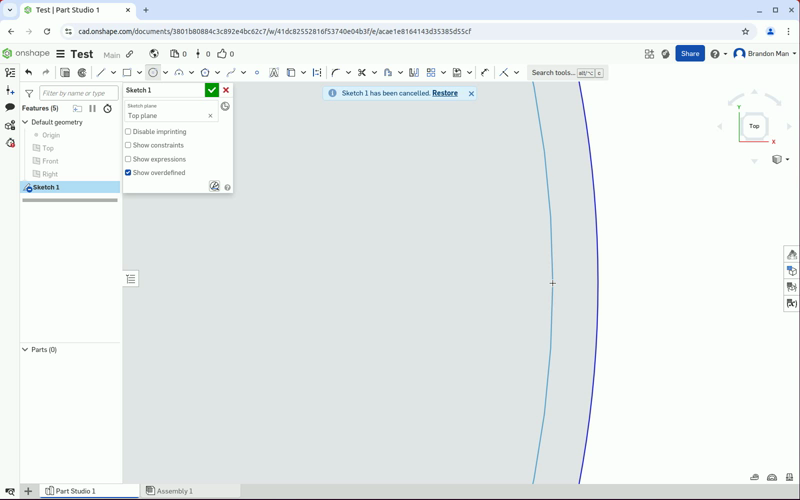
scroll(-6)
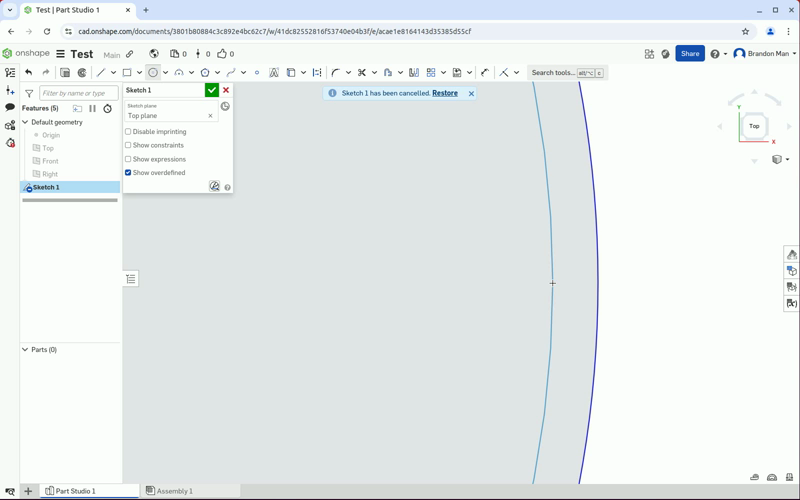
scroll(-6)
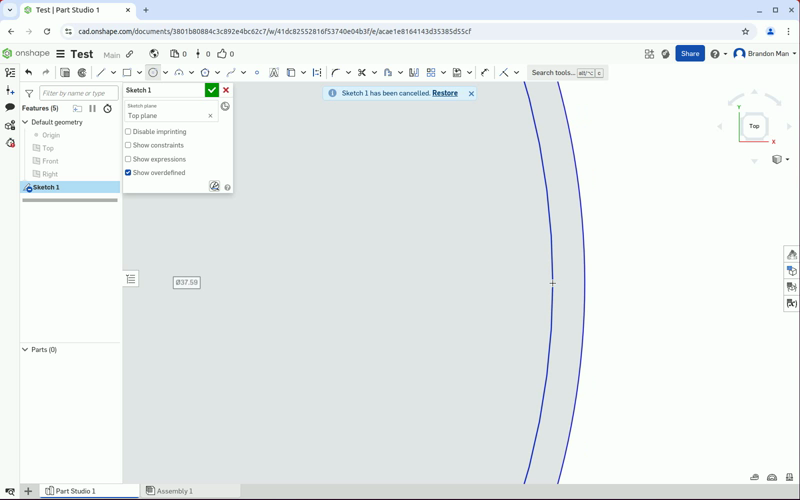
scroll(-6)
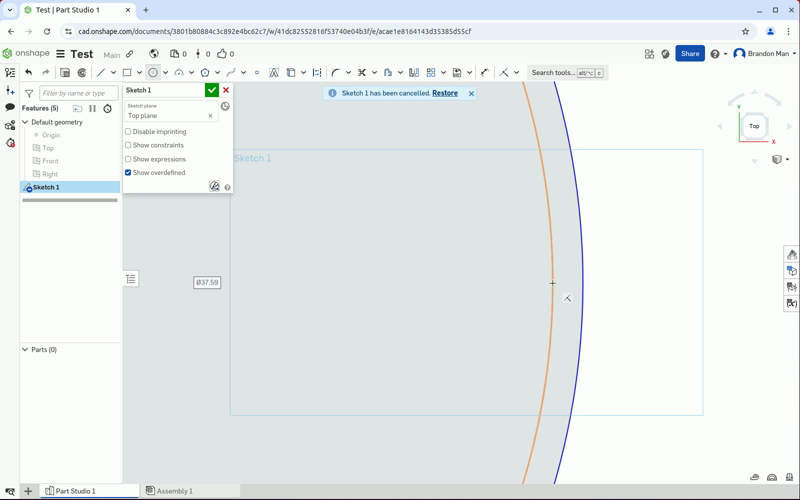
scroll(-6)
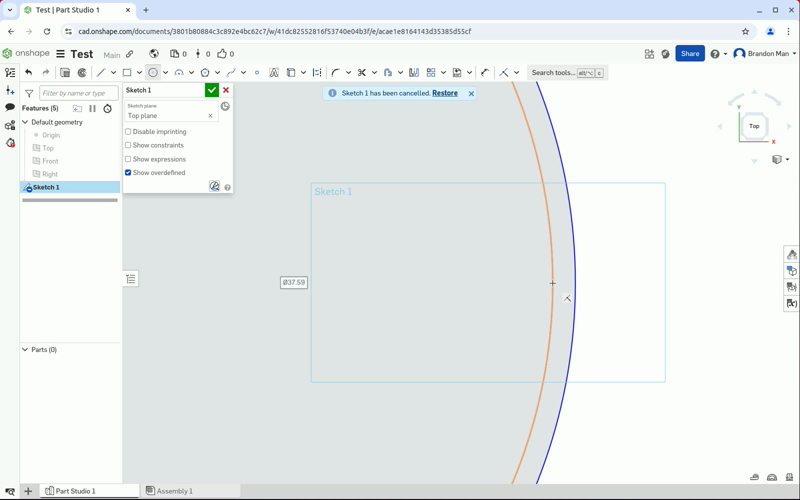
scroll(-6)
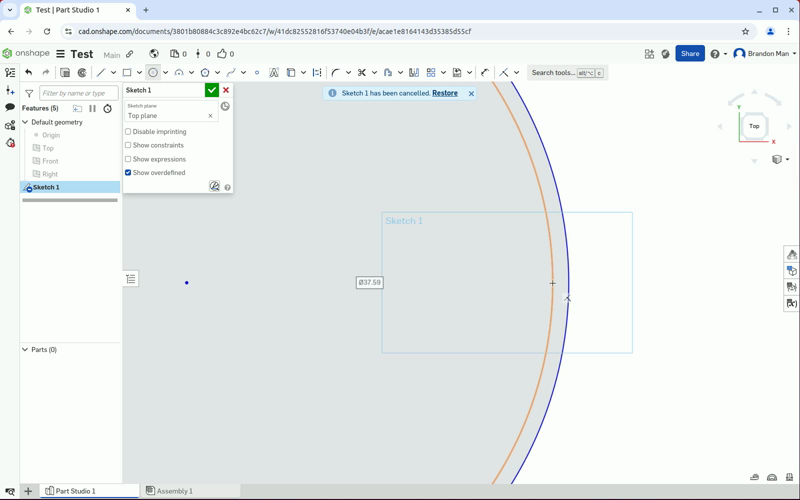
scroll(-6)
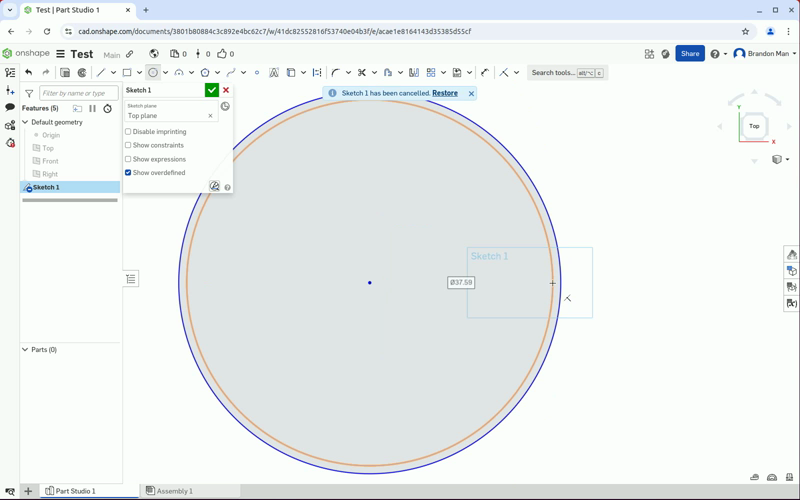
scroll(-6)
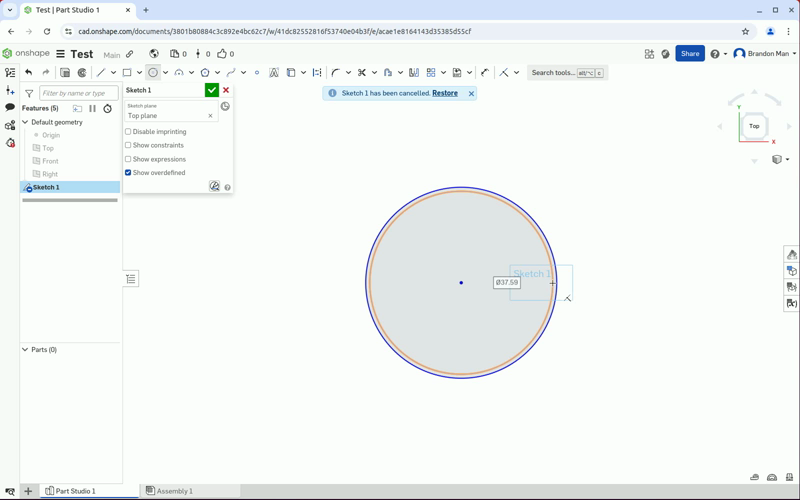
key(esc)
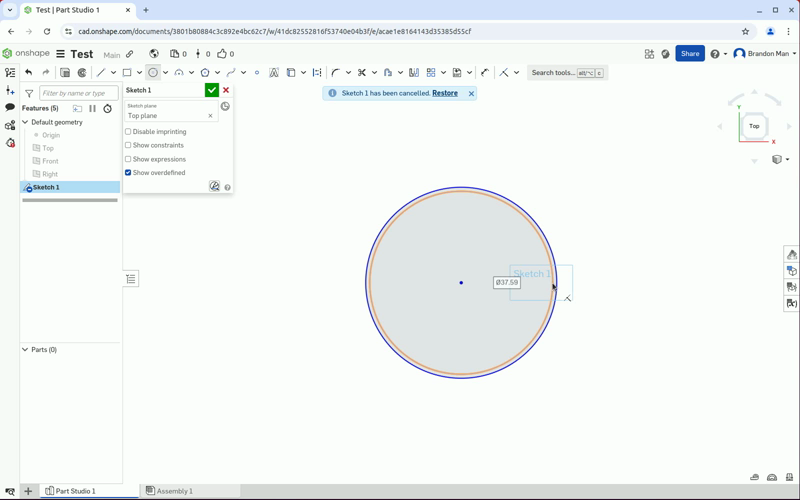
mouse_move(548, 248)
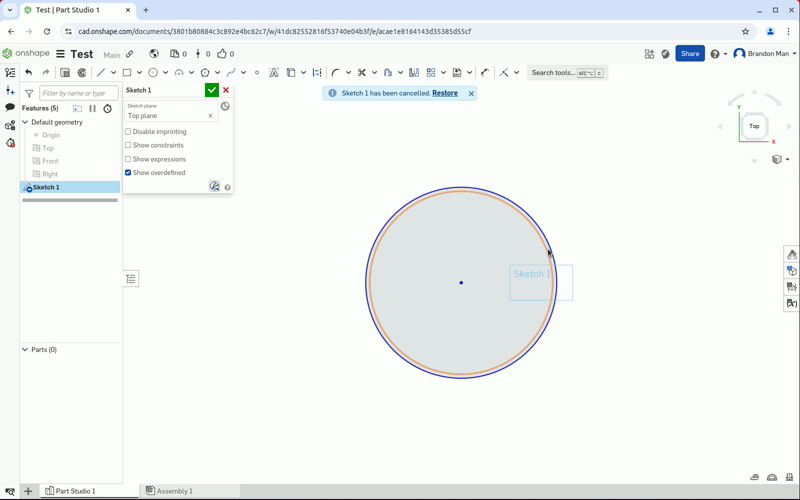
click(548, 248)
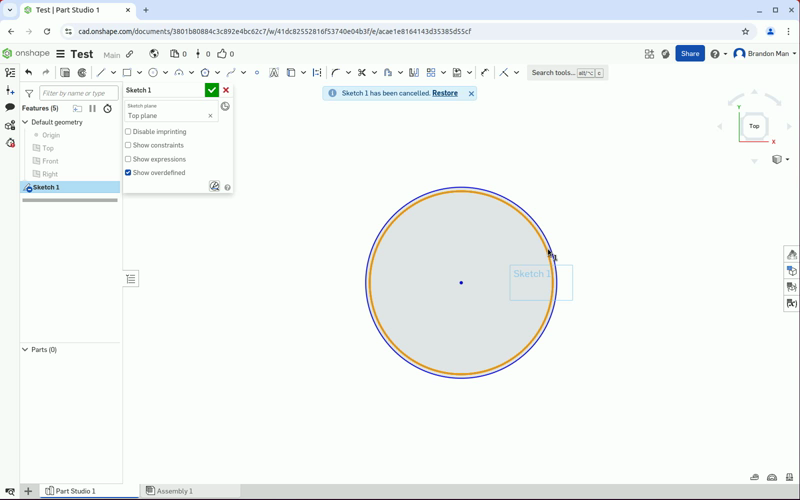
mouse_move(73, 352)
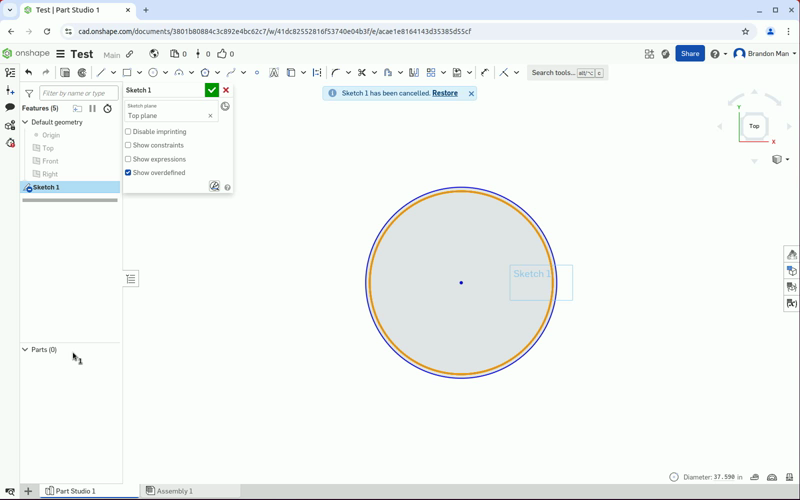
key(shift+y)
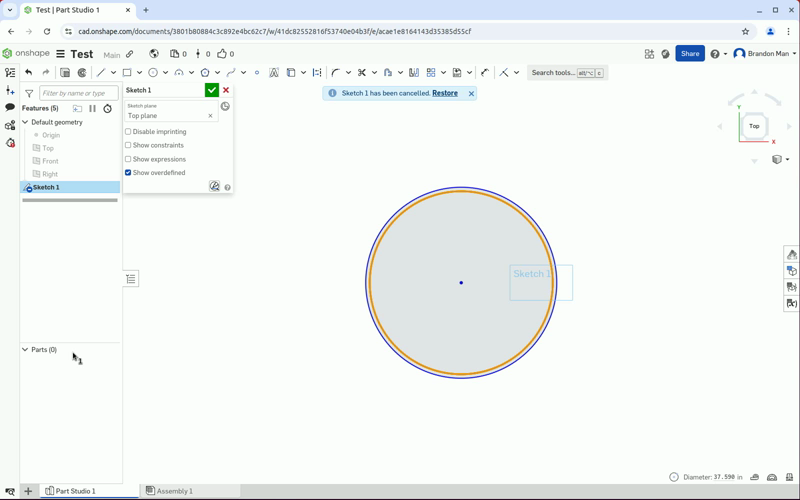
key(shift+e)
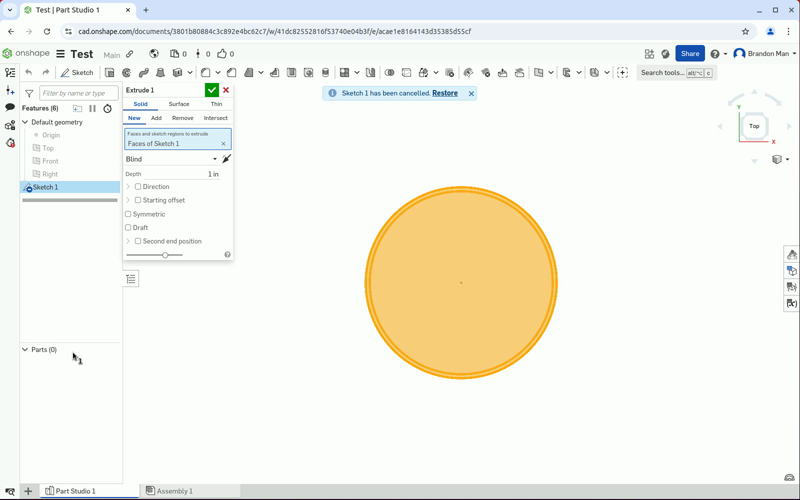
mouse_move(143, 106)
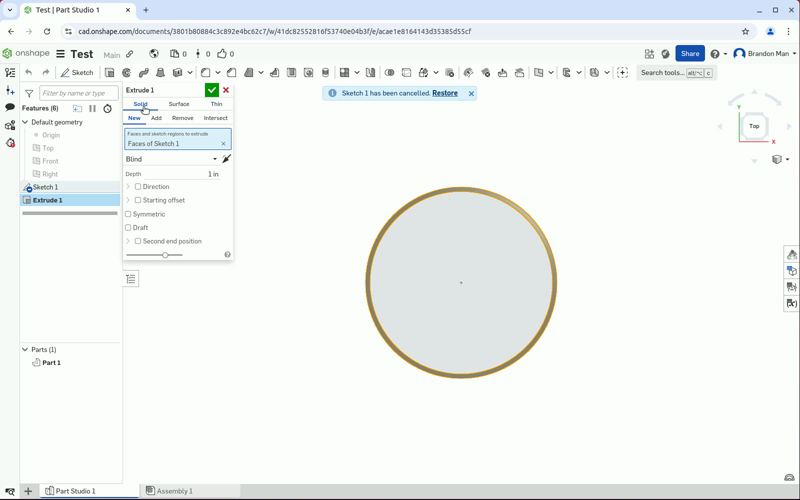
click(143, 106)
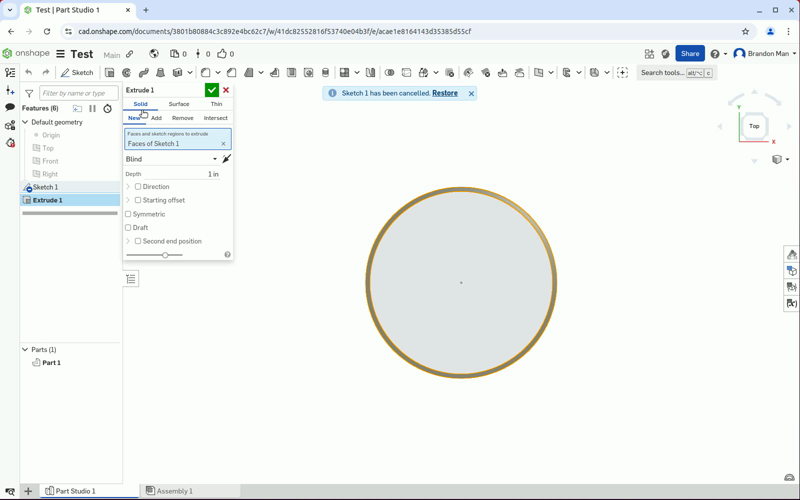
mouse_move(137, 120)
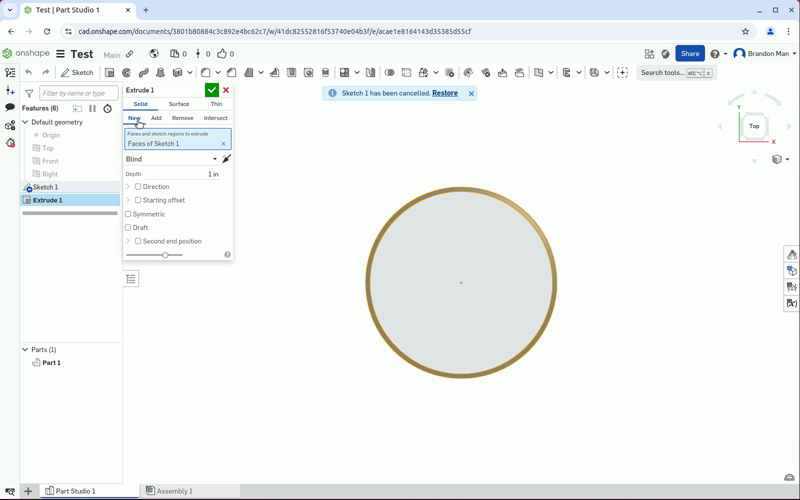
click(137, 120)
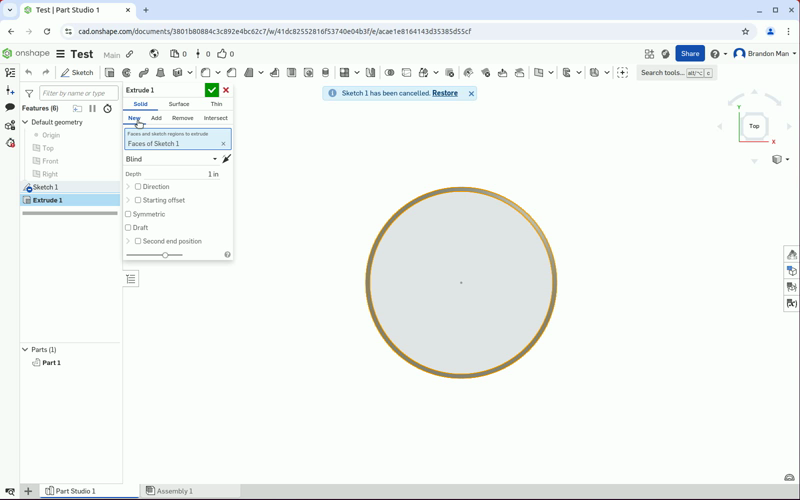
key(tab, 4)
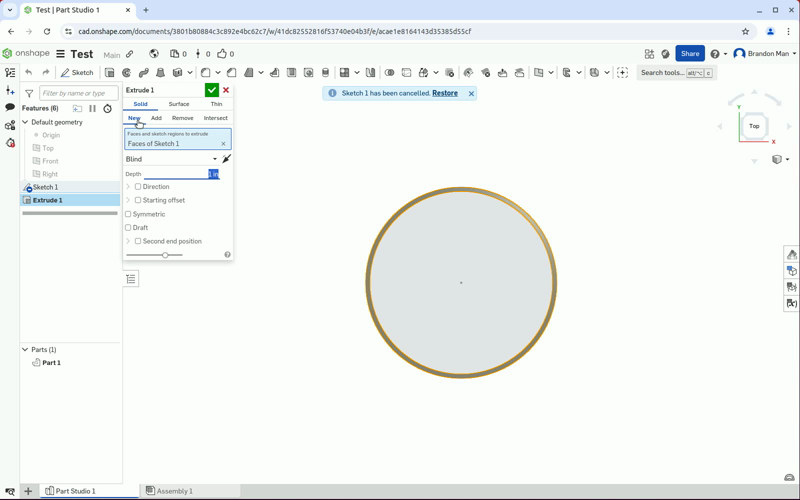
text(0.963)
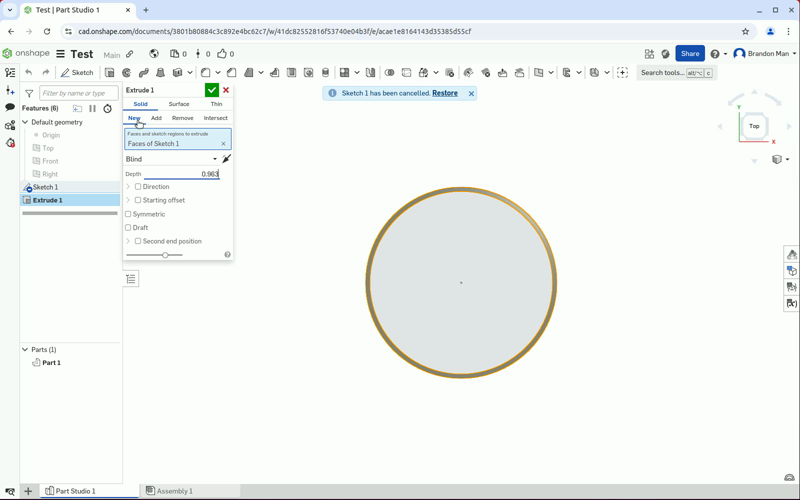
key(enter)
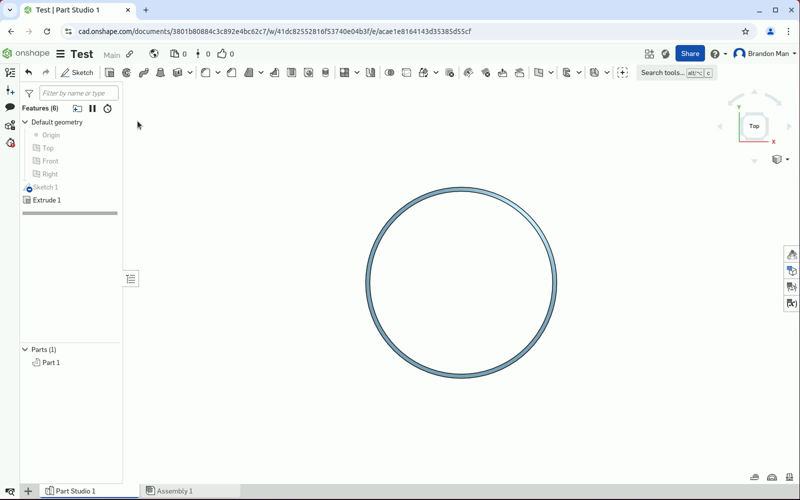
key(shift+h)
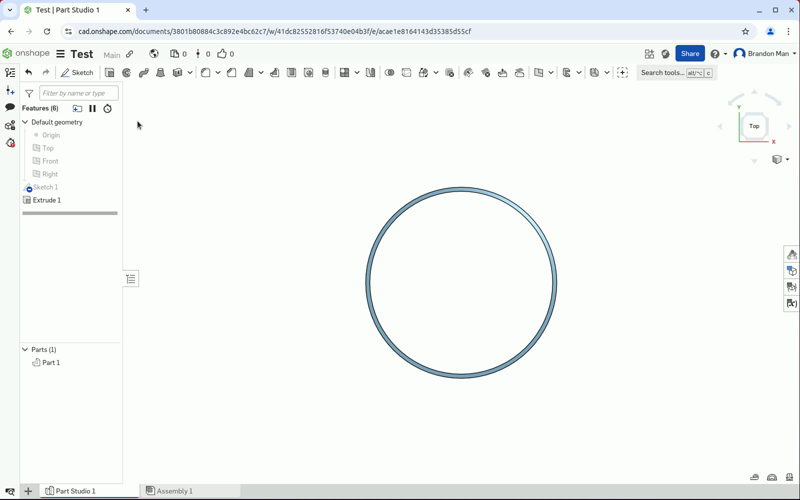
key(shift+h)
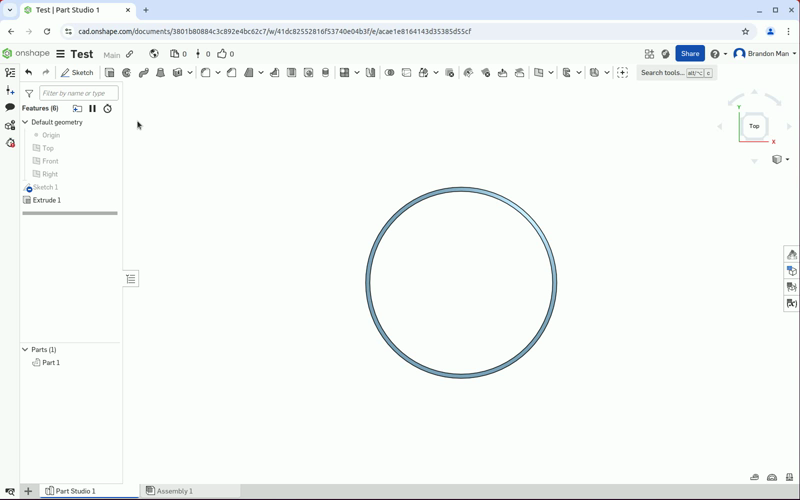
mouse_move(73, 189)
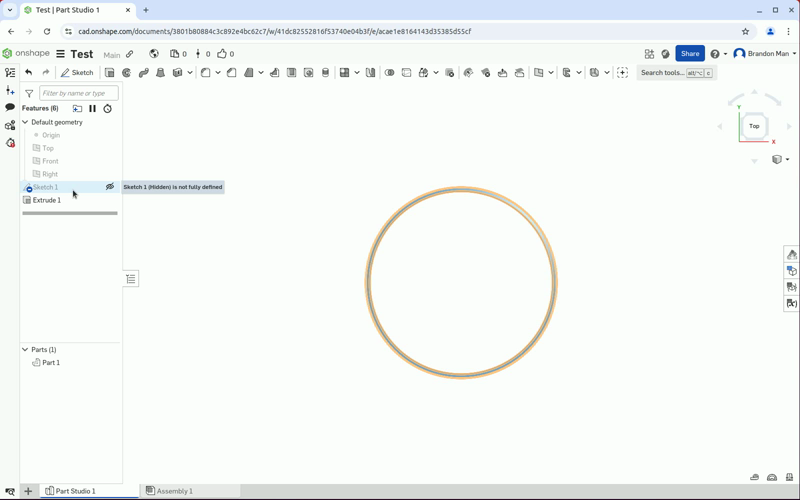
click(73, 189)
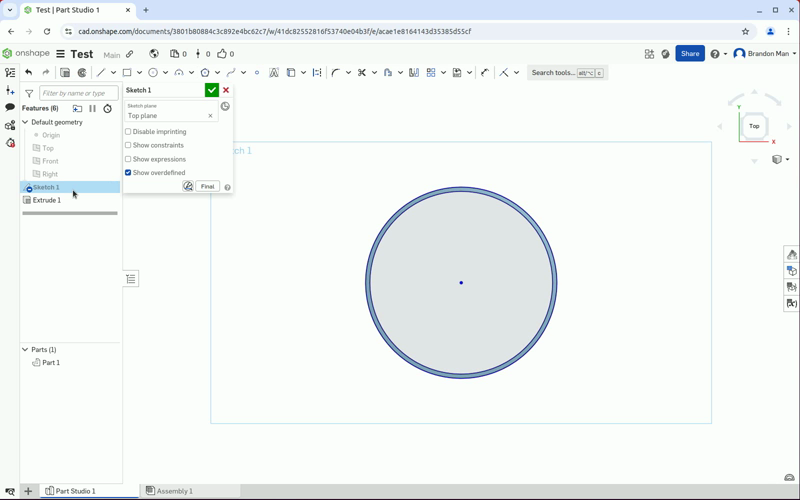
mouse_move(229, 92)
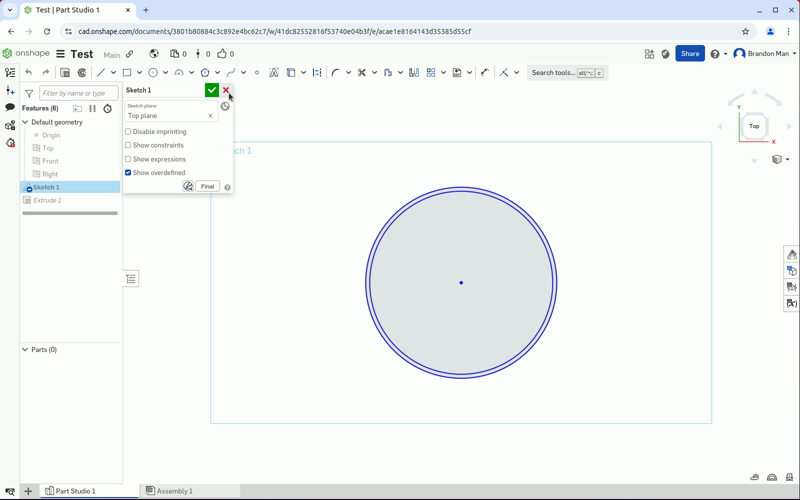
click(229, 92)
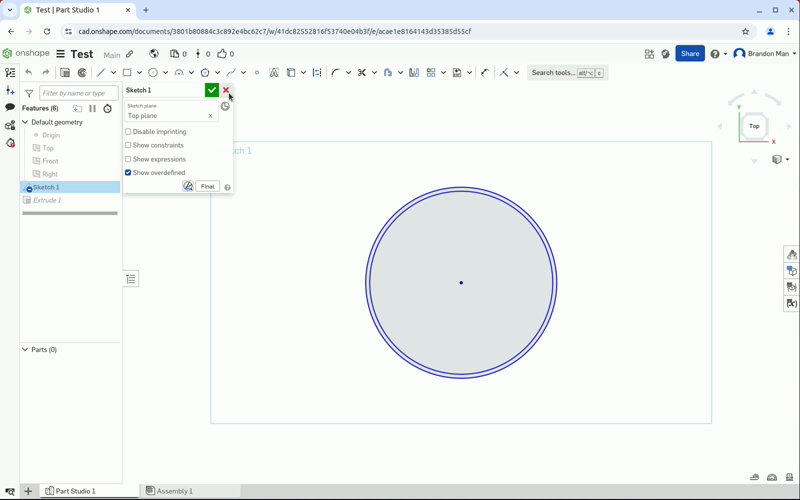
key(shift+s)
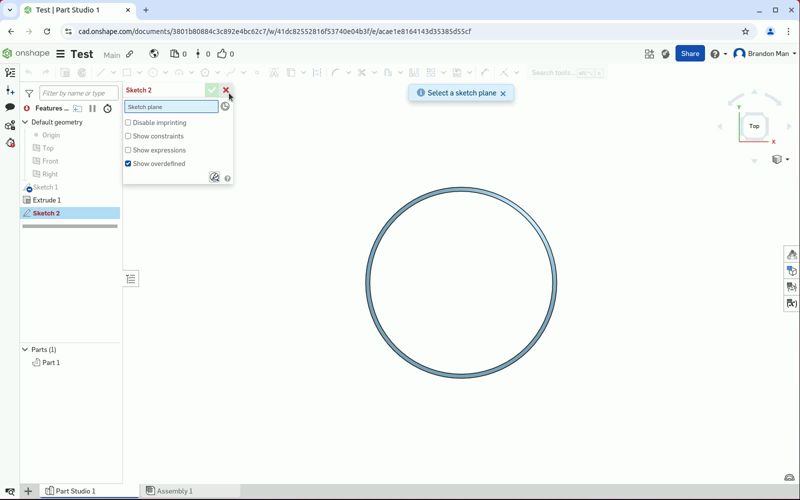
mouse_move(73, 150)
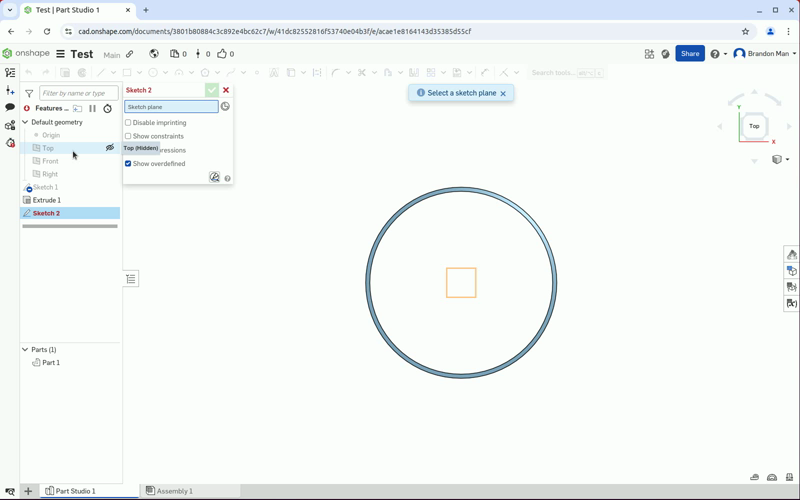
click(73, 150)
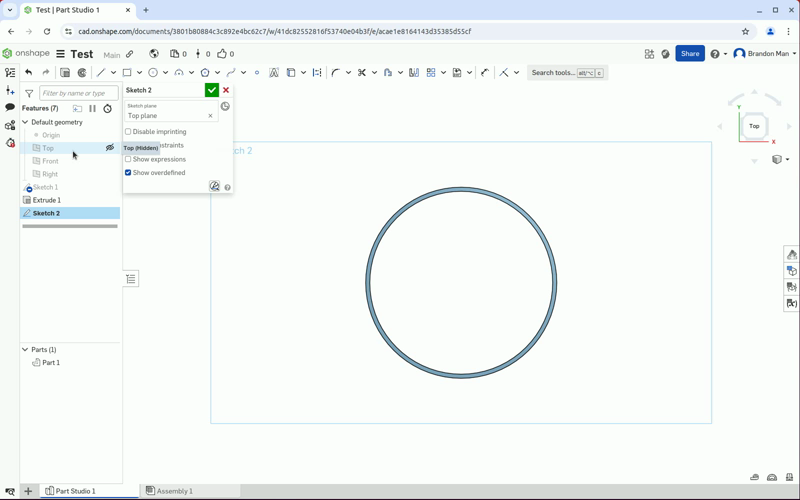
mouse_move(73, 352)
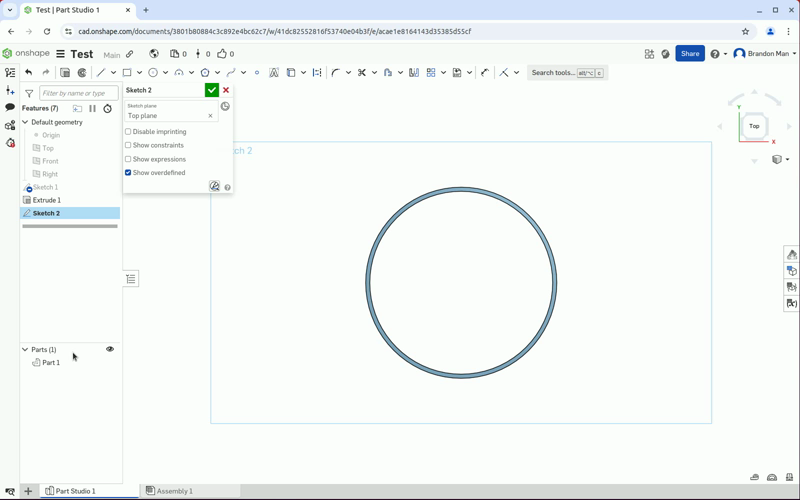
key(y)
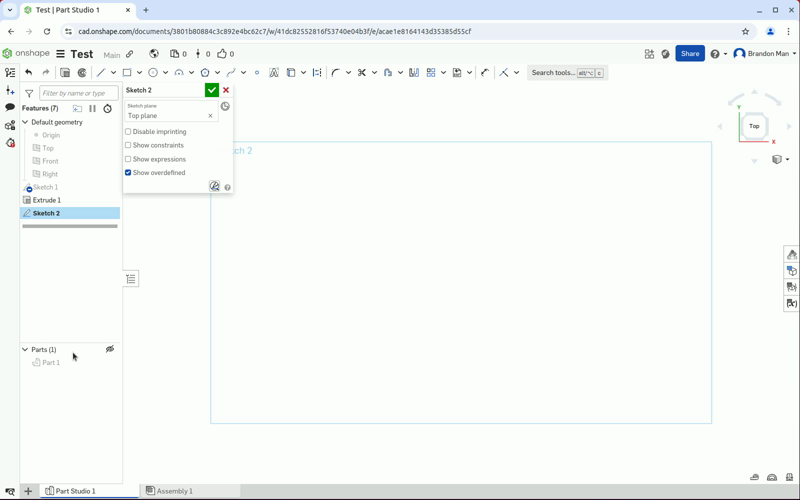
key(c)
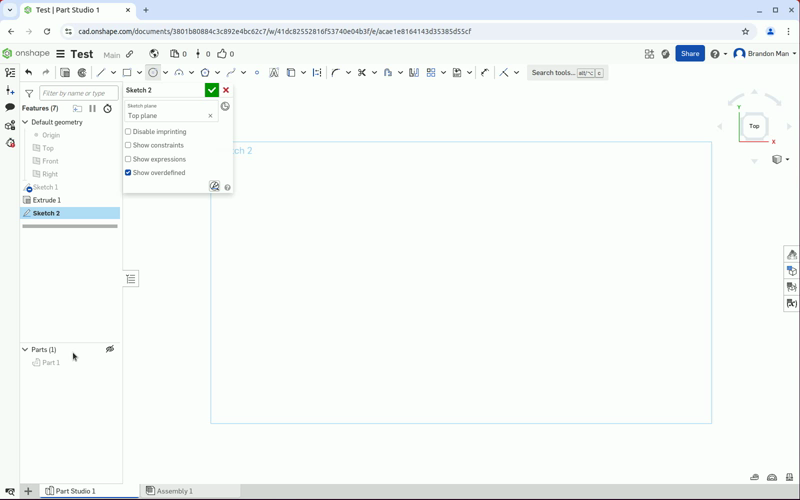
key_down(shift)
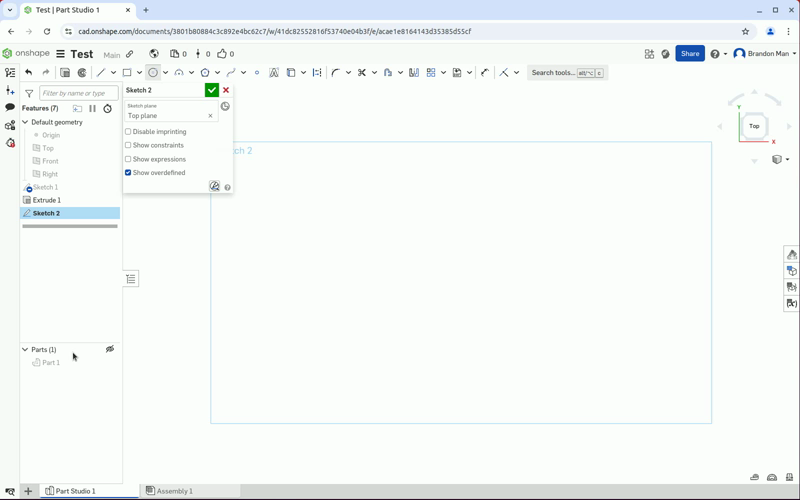
mouse_move(461, 282)
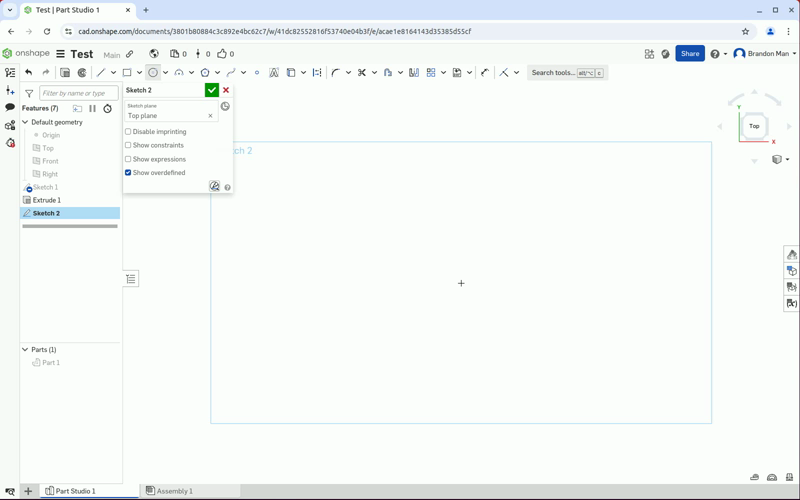
click(461, 282)
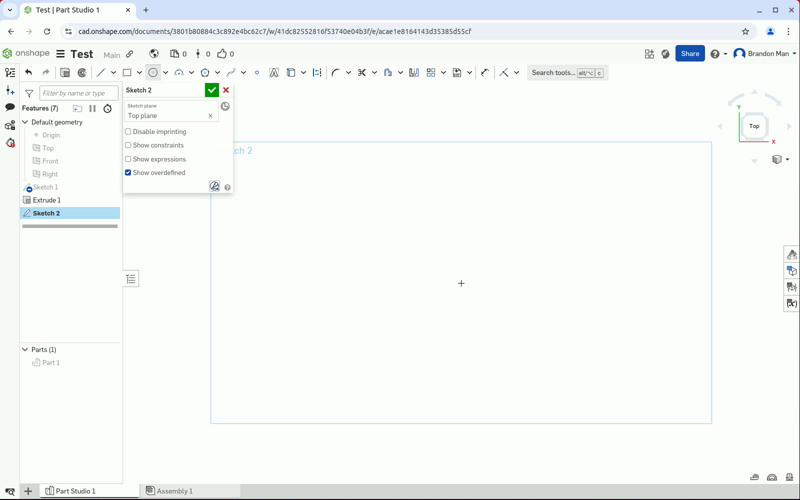
key_up(shift)
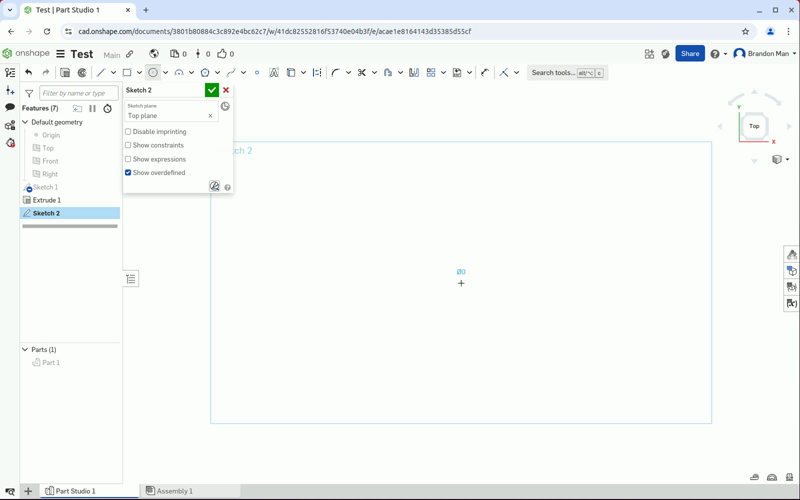
mouse_move(574, 282)
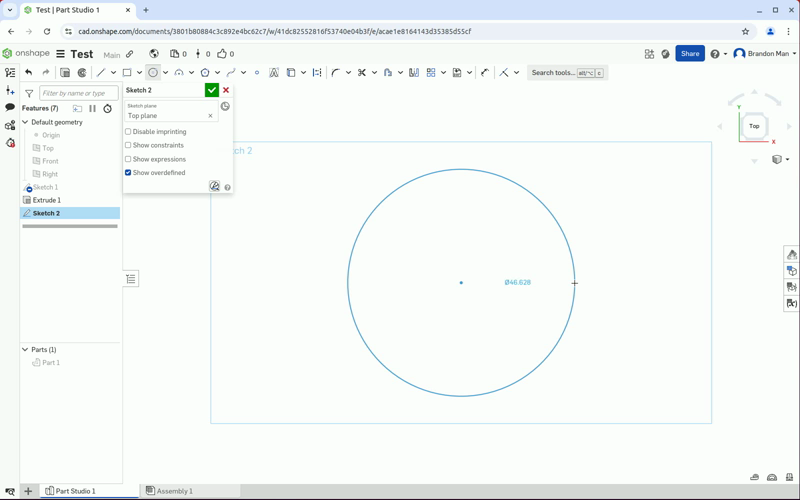
click(574, 282)
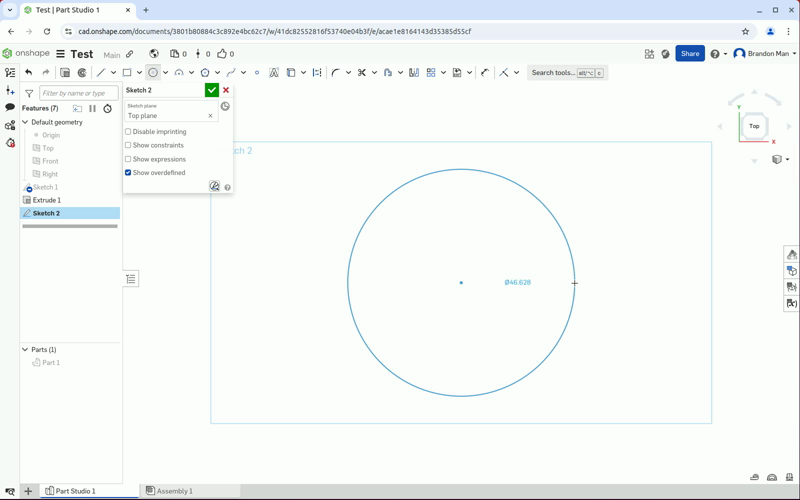
key(esc)
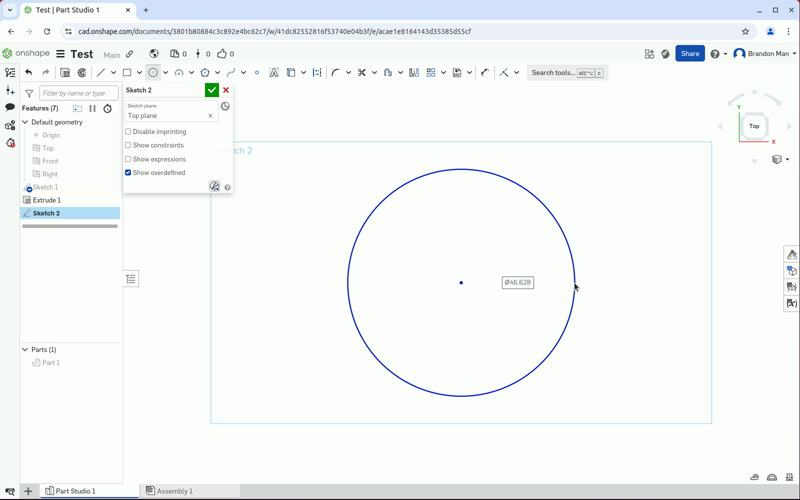
key(c)
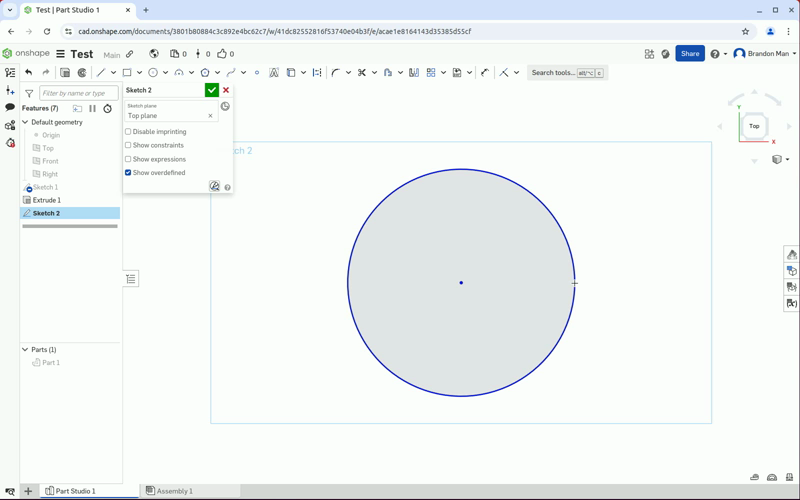
key_down(shift)
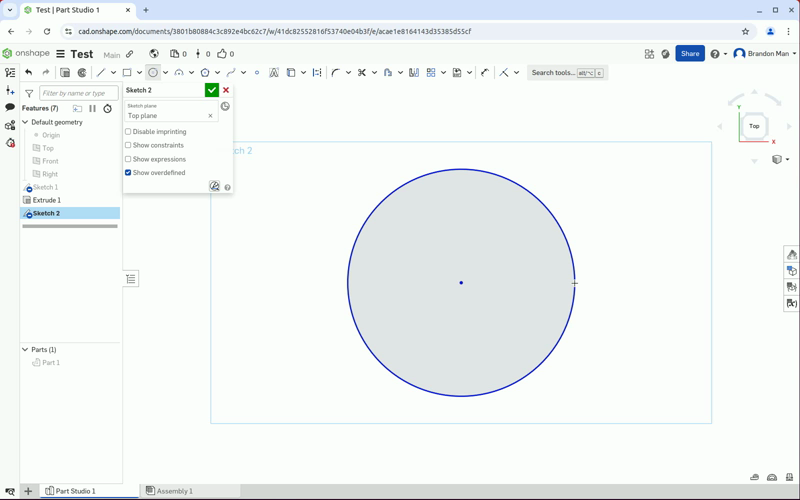
mouse_move(461, 282)
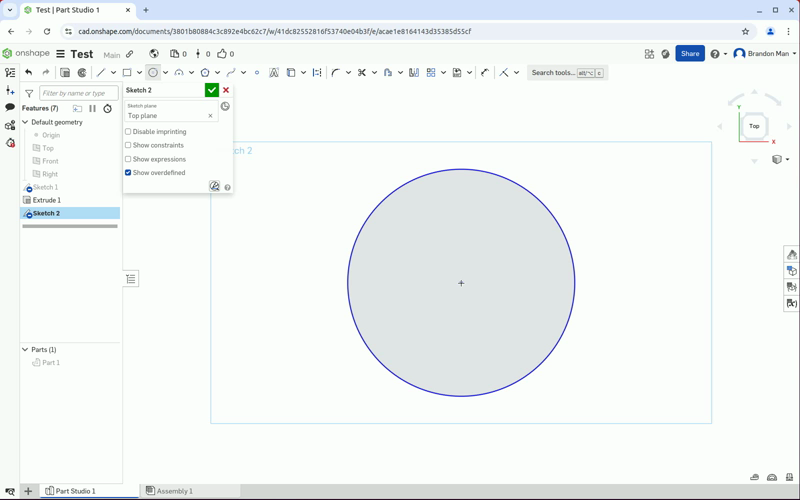
click(461, 282)
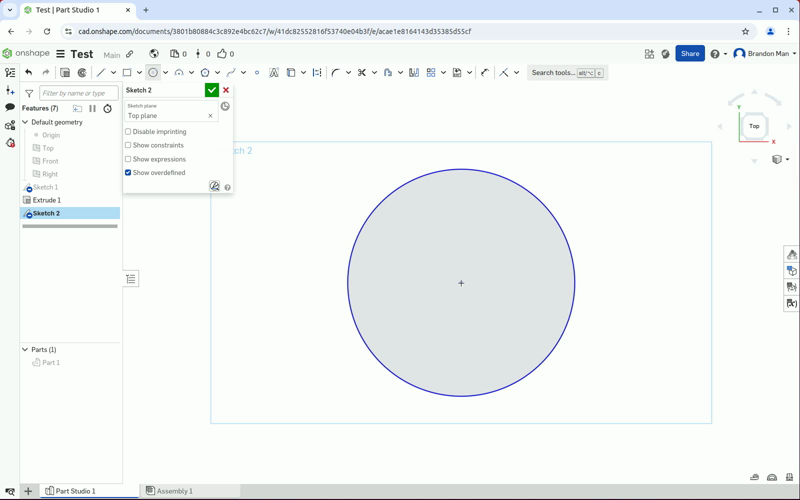
key_up(shift)
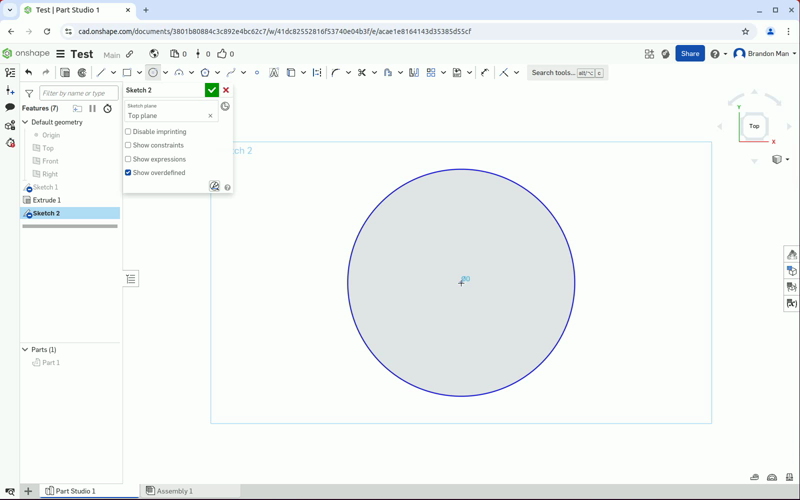
mouse_move(555, 282)
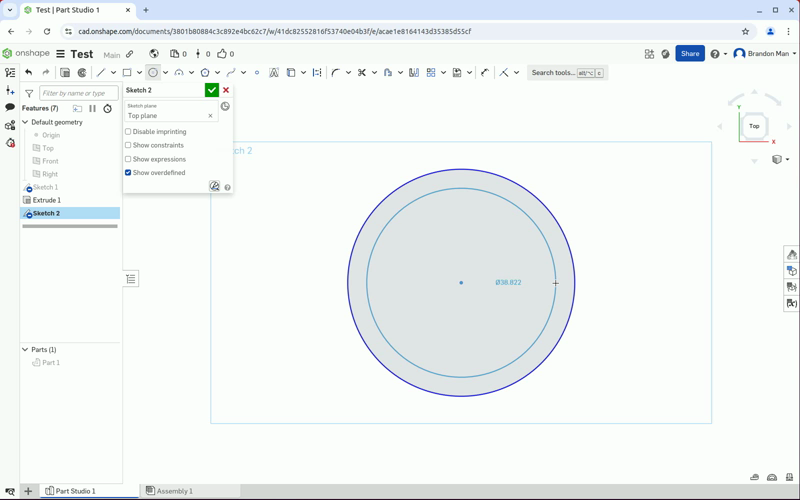
click(555, 282)
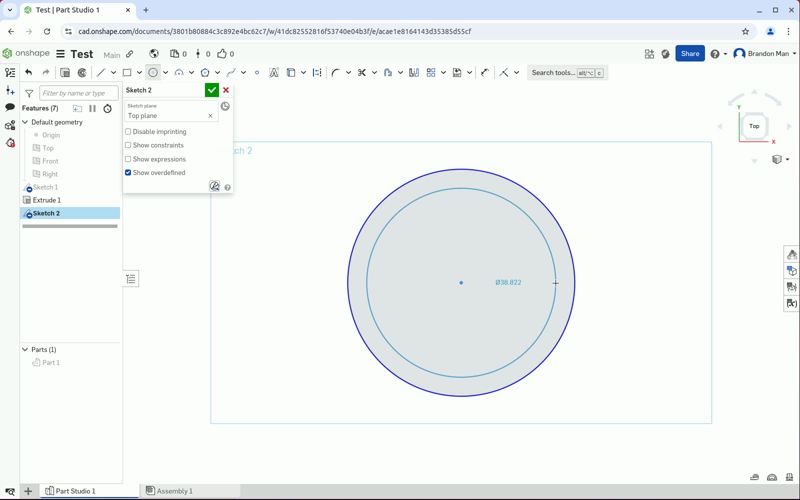
key(esc)
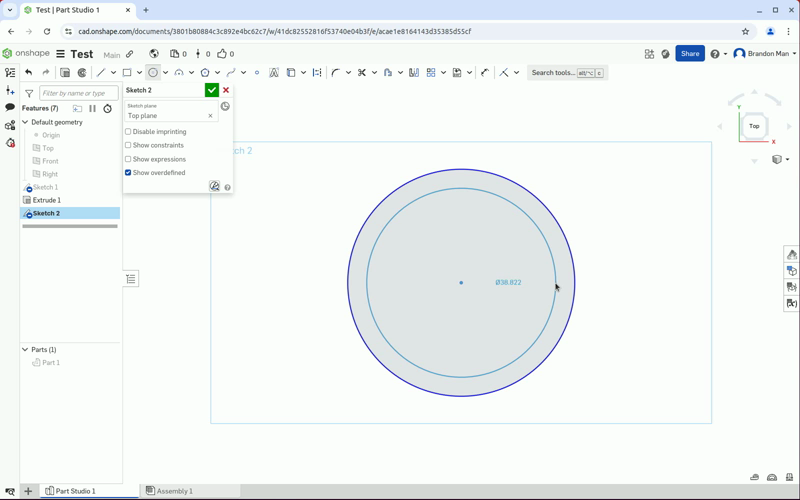
mouse_move(490, 184)
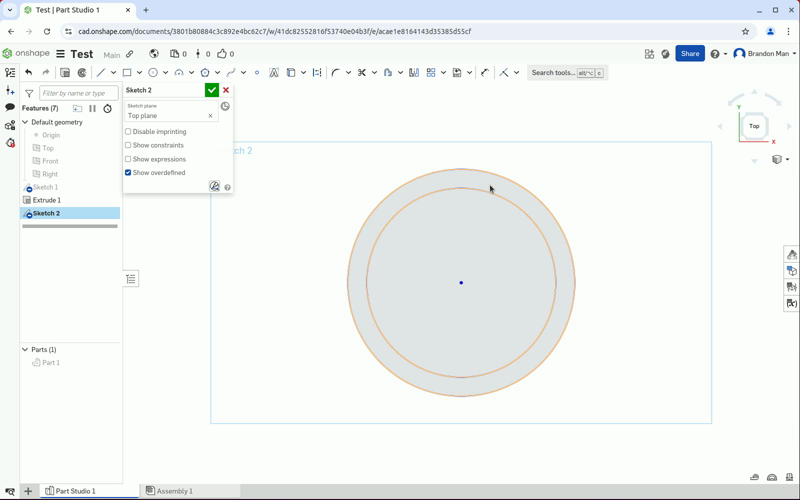
click(490, 184)
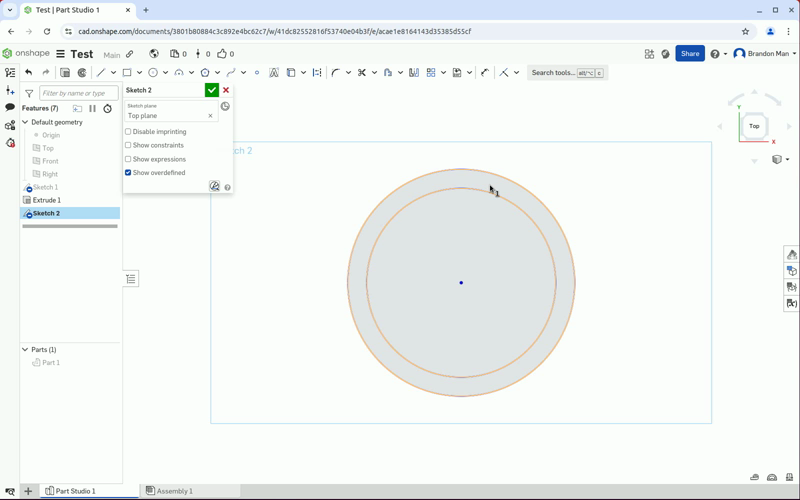
mouse_move(73, 352)
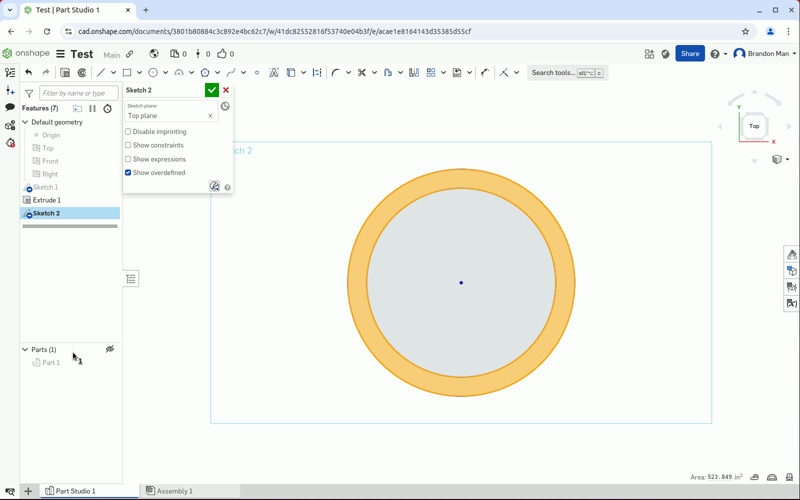
key(shift+y)
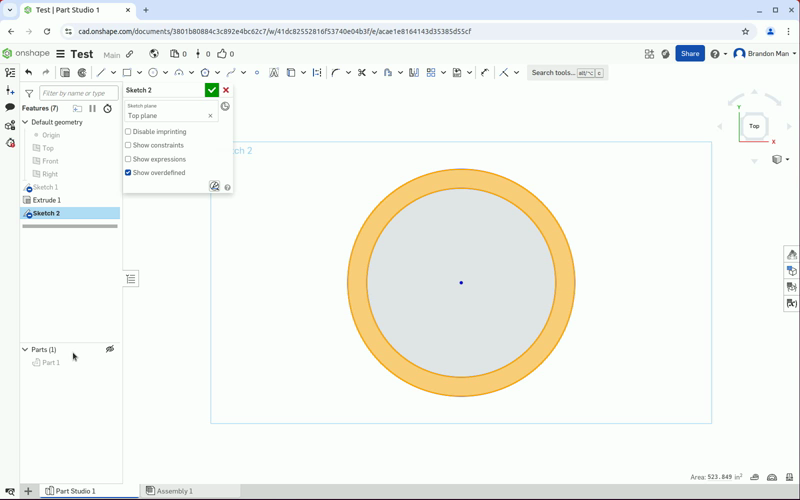
key(shift+e)
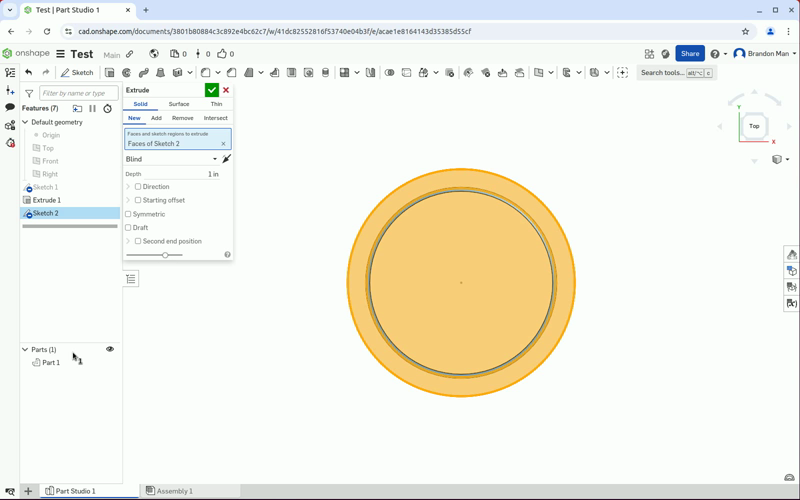
mouse_move(143, 106)
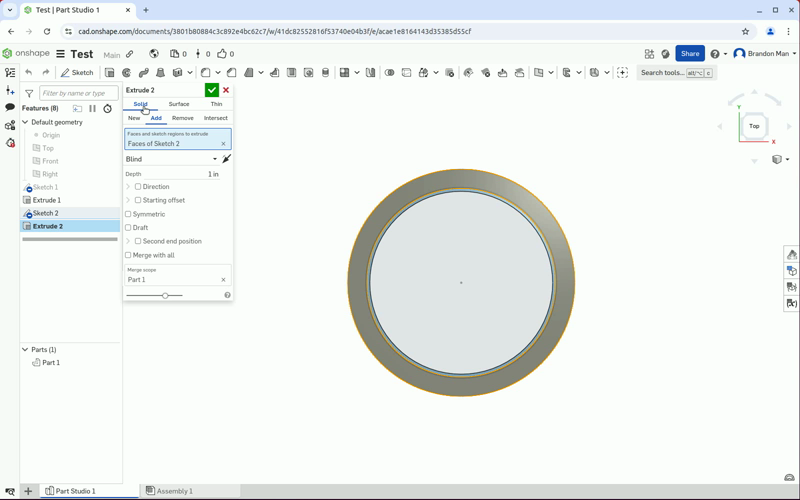
click(143, 106)
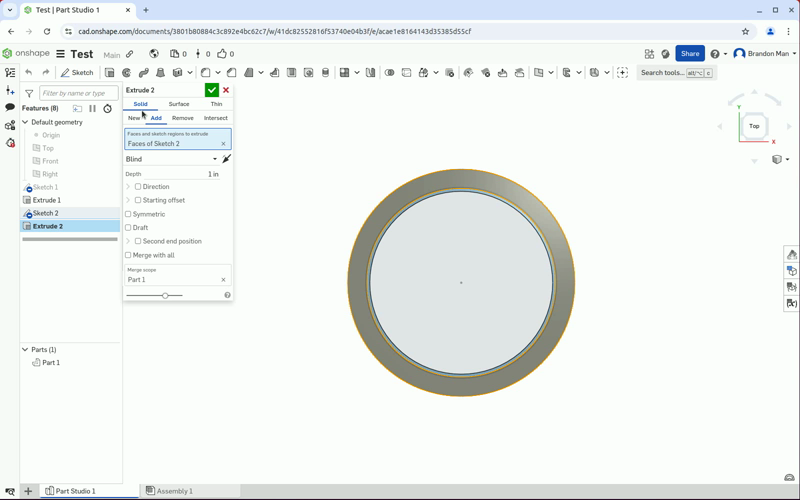
mouse_move(137, 120)
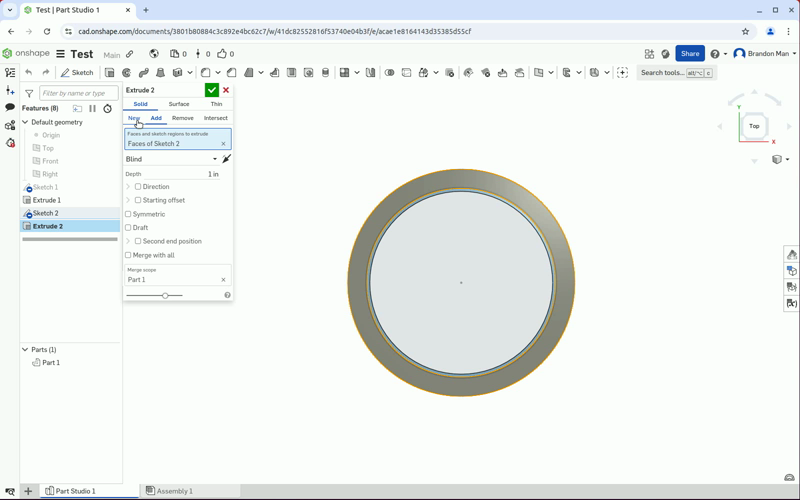
click(137, 120)
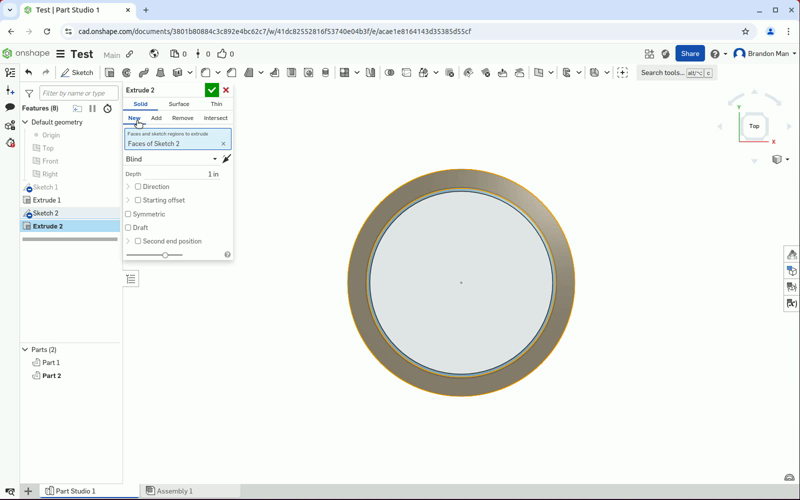
key(tab, 4)
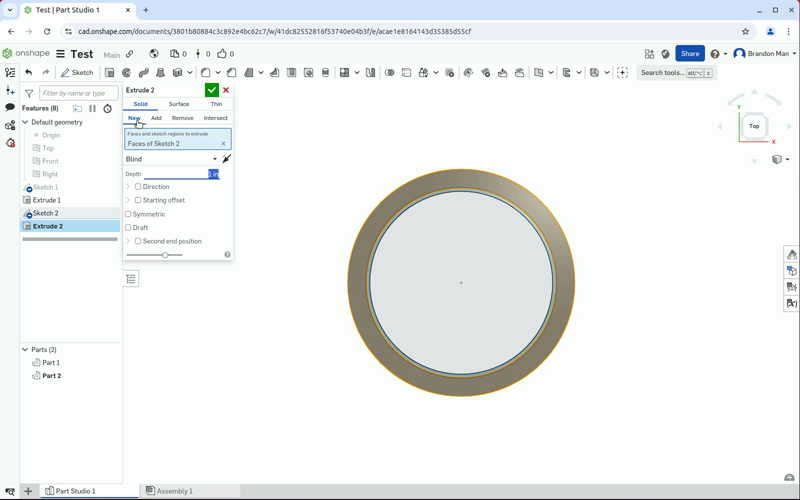
text(0.963)
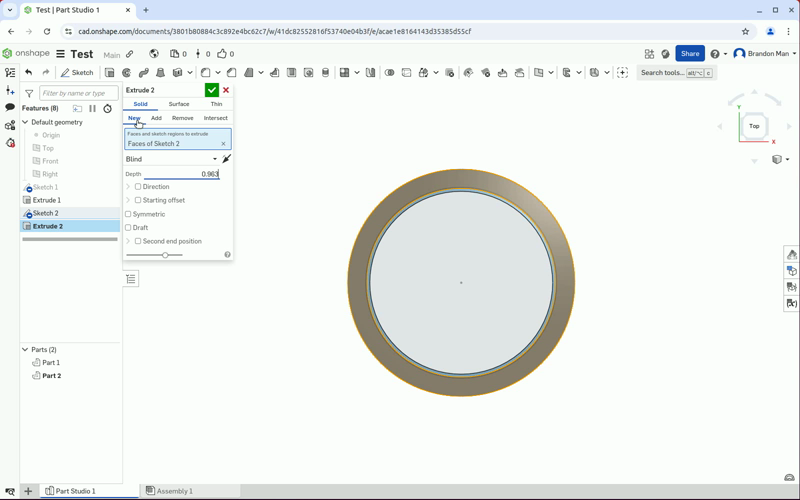
key(enter)
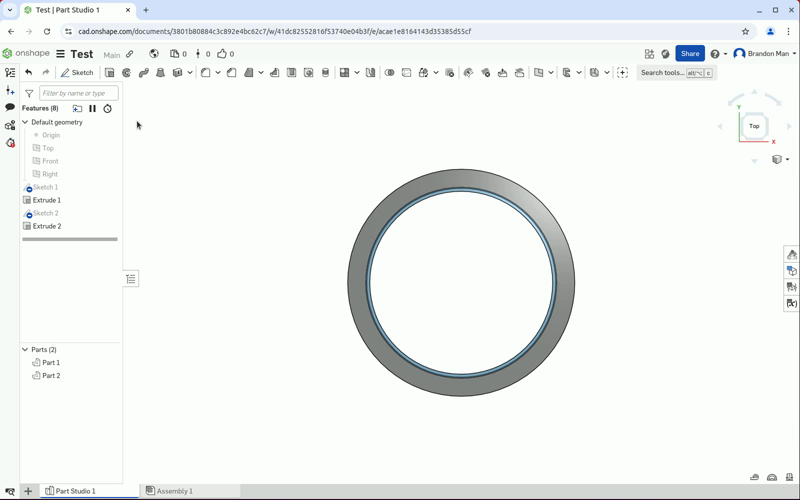
key(shift+h)
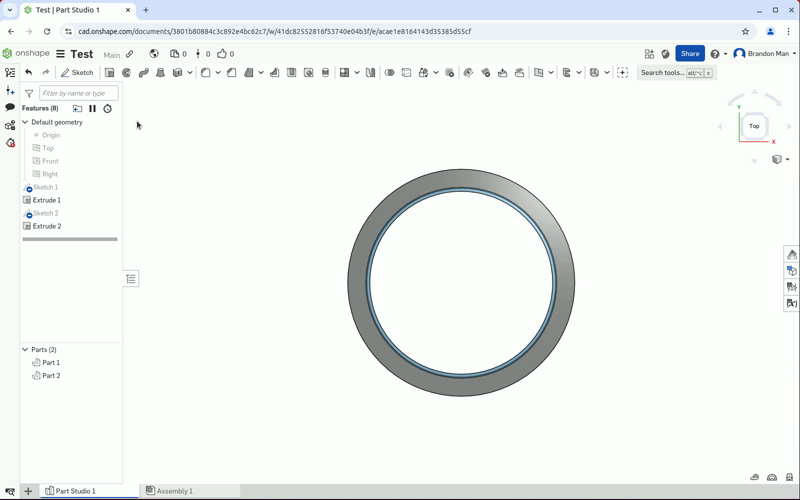
key(shift+h)
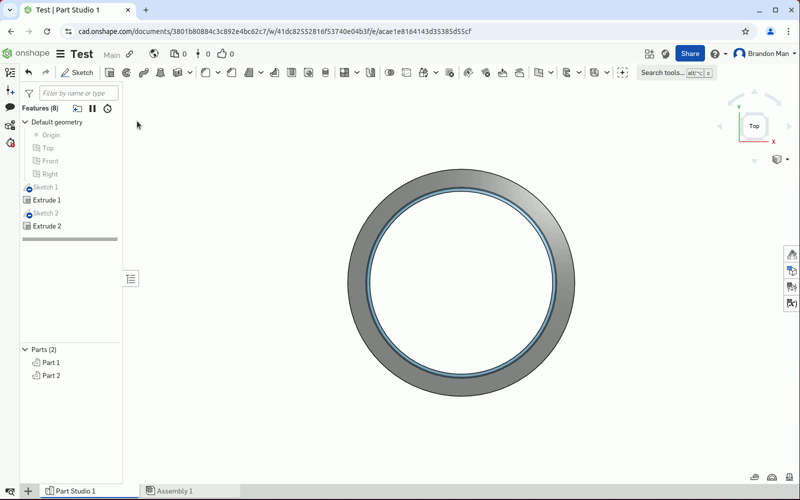
mouse_move(73, 189)
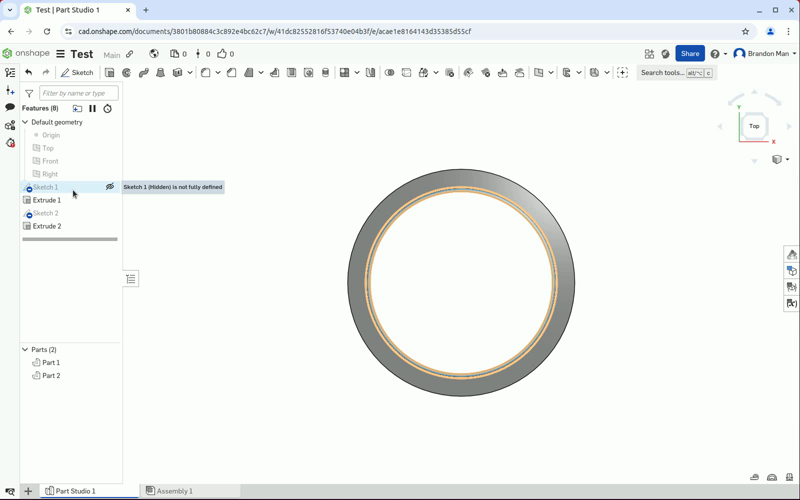
click(73, 189)
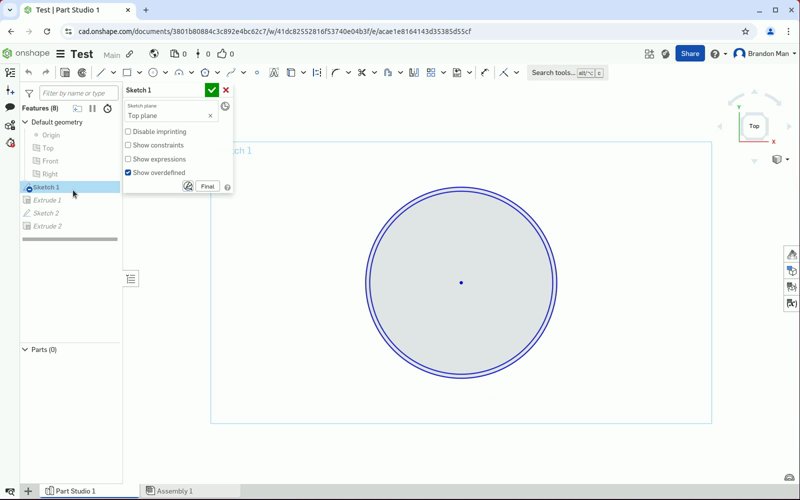
mouse_move(229, 92)
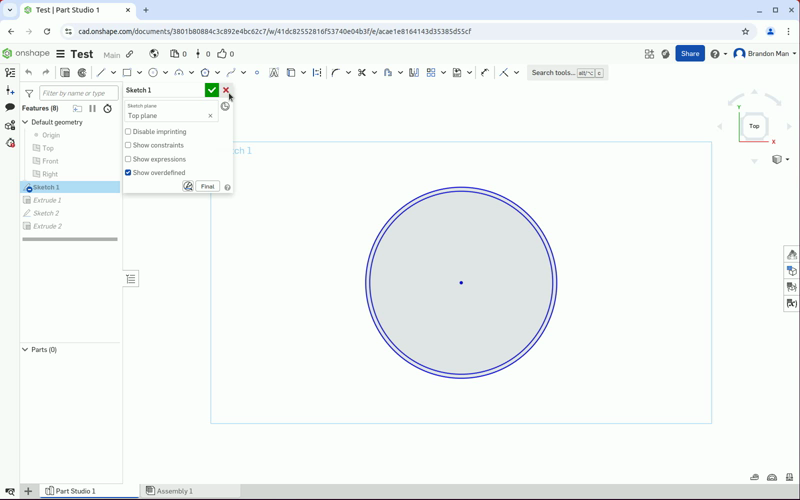
click(229, 92)
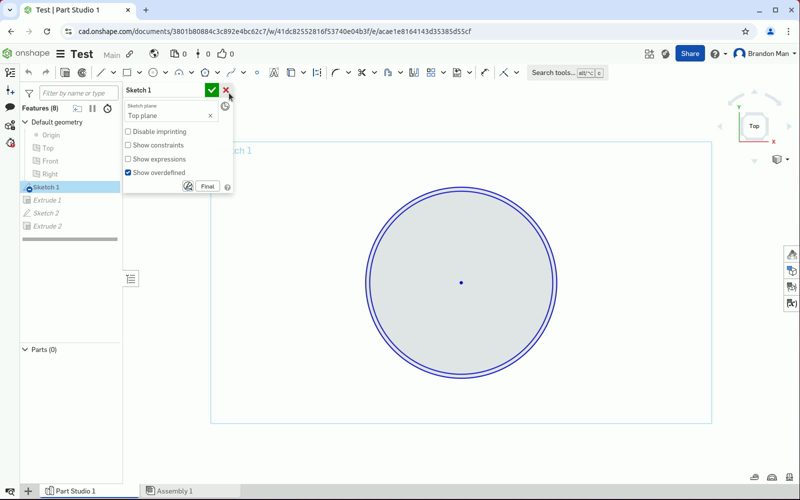
key(shift+s)
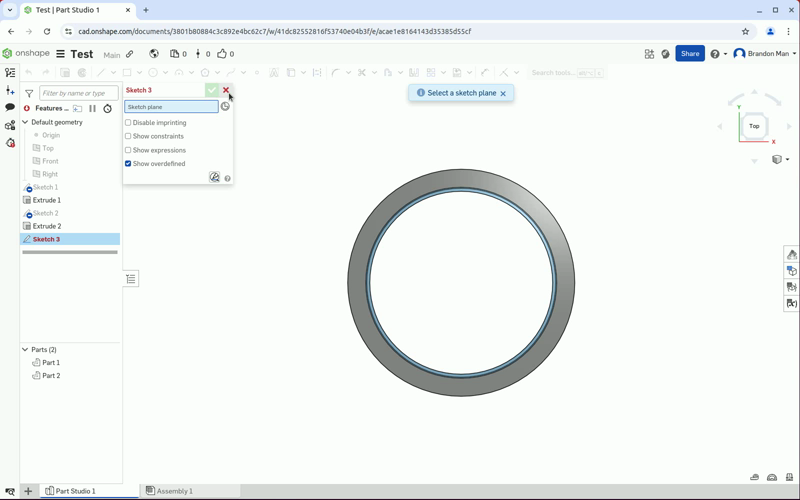
mouse_move(73, 150)
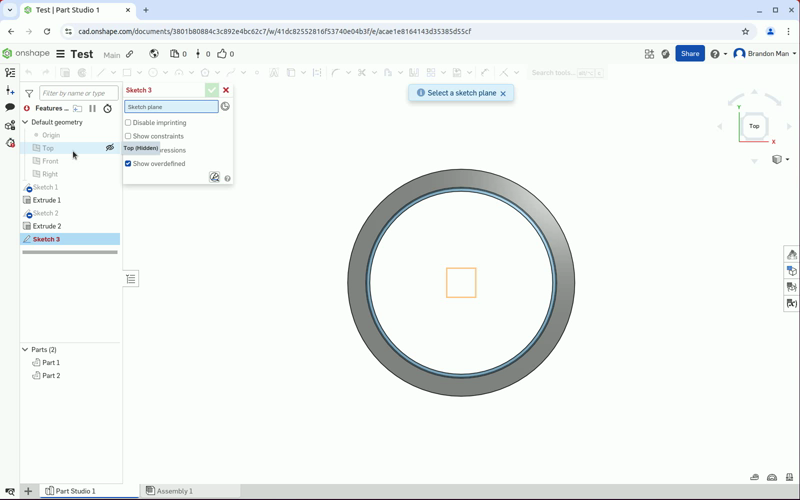
click(73, 150)
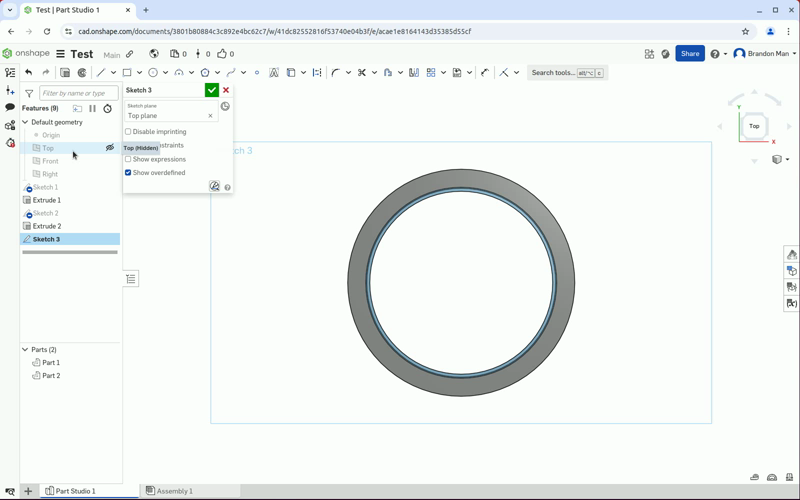
mouse_move(73, 352)
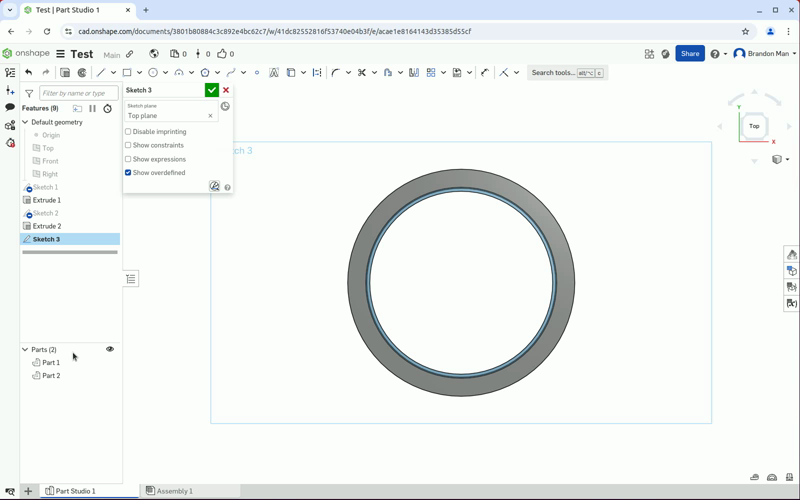
key(y)
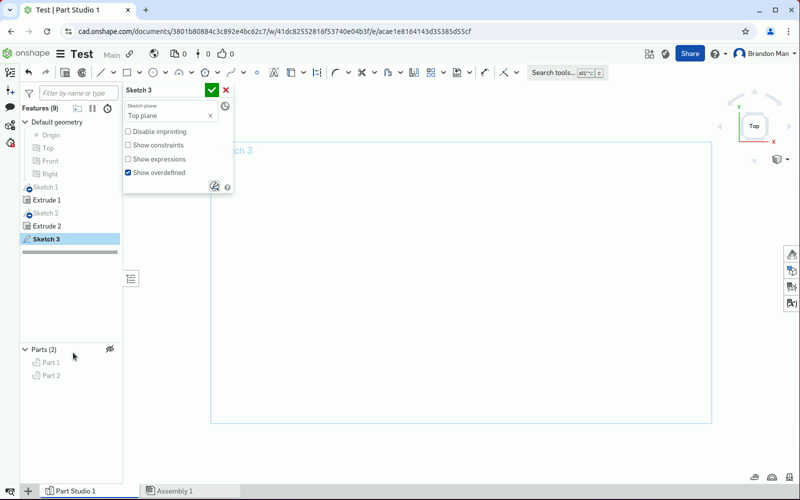
key(c)
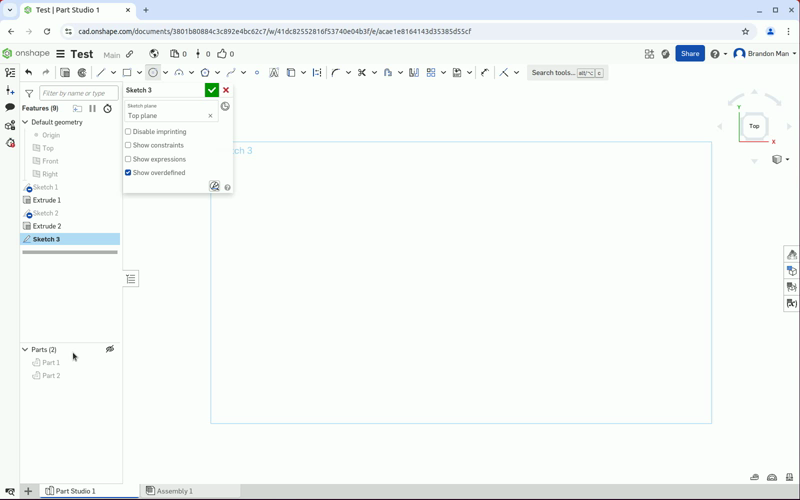
key_down(shift)
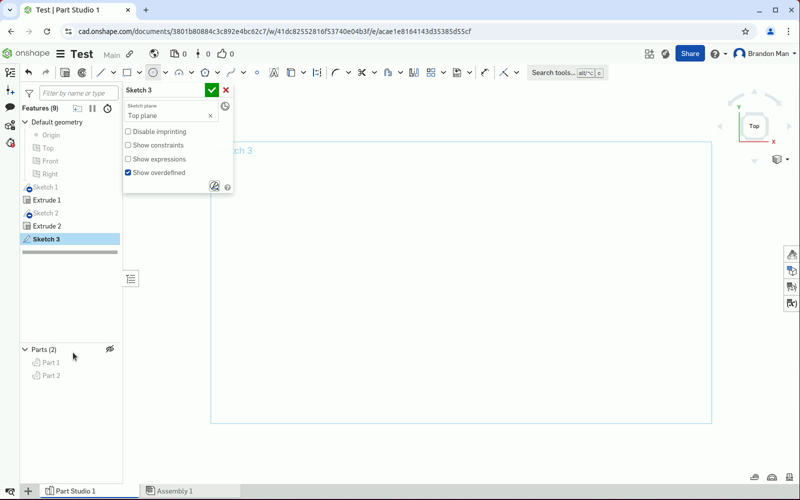
mouse_move(461, 282)
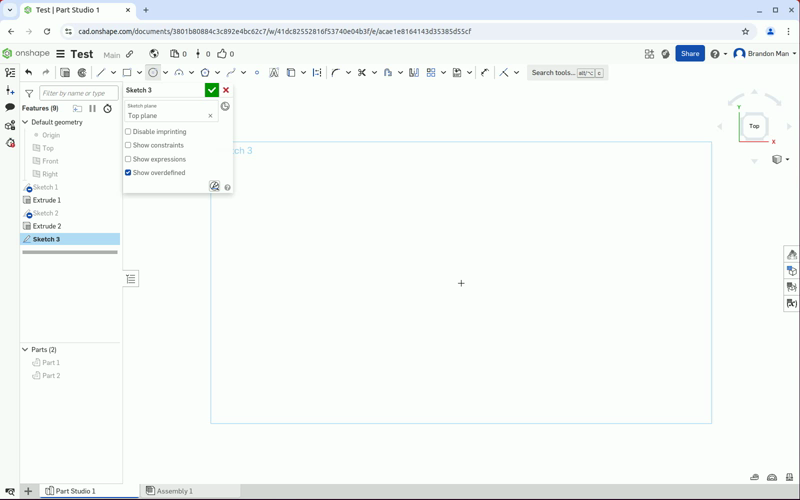
click(461, 282)
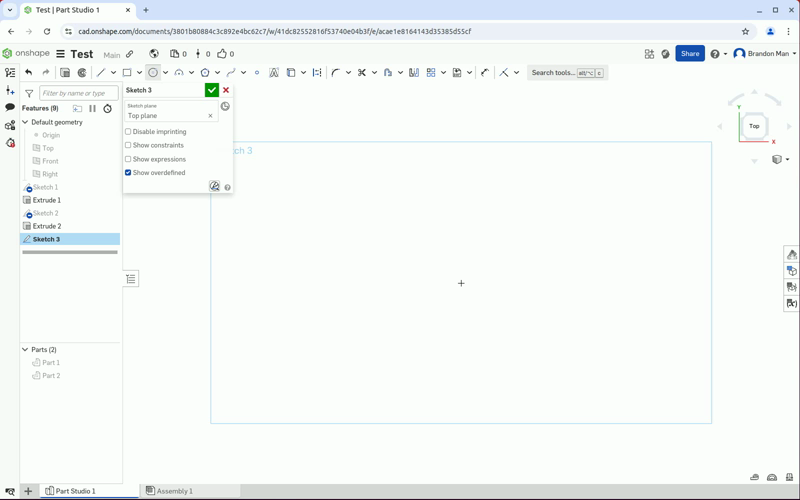
key_up(shift)
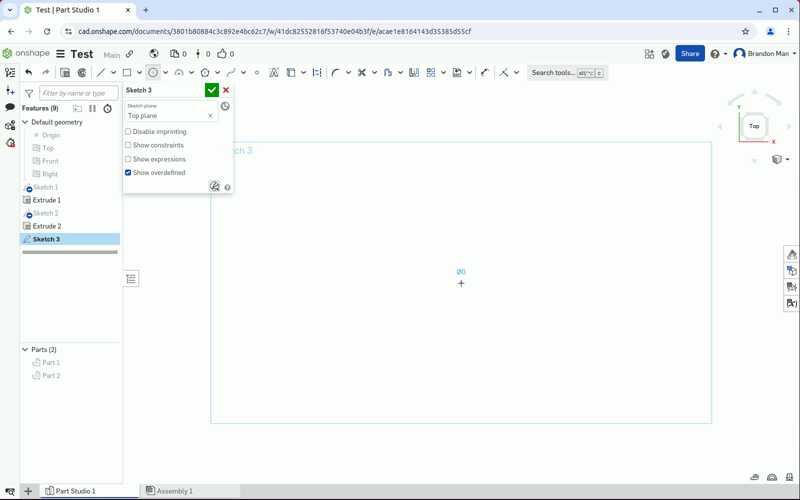
mouse_move(556, 282)
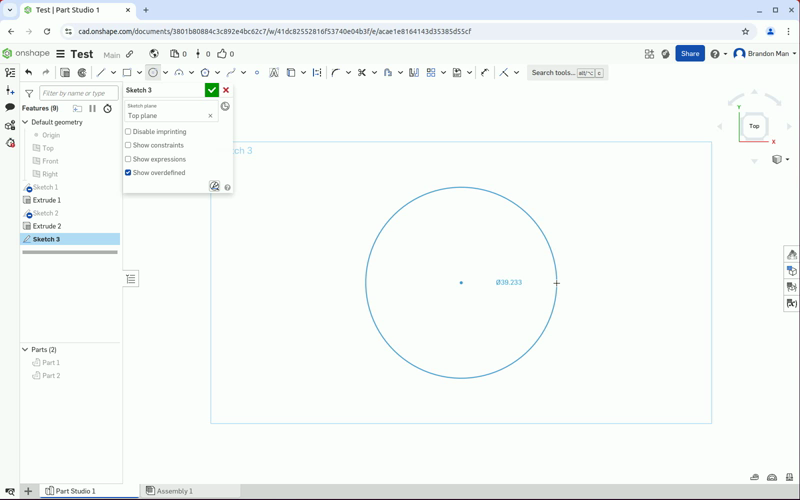
click(556, 282)
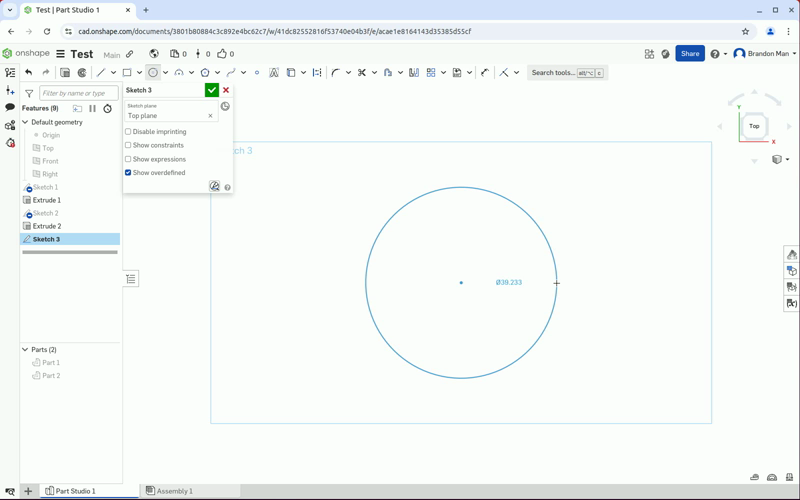
key(esc)
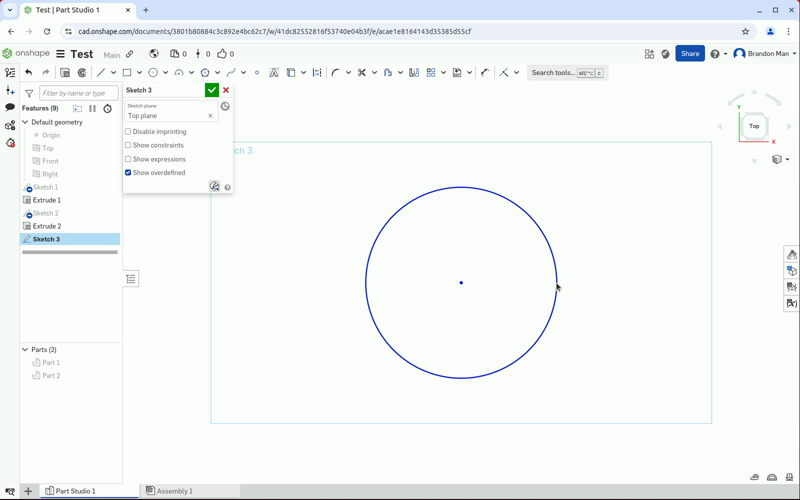
key(c)
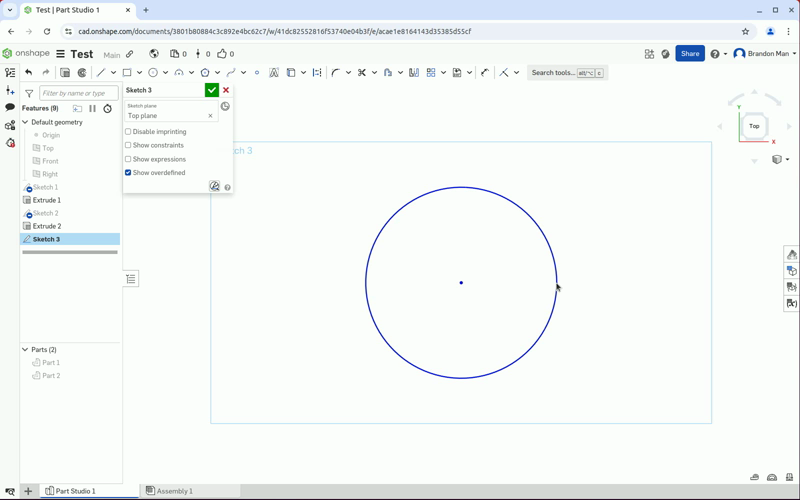
key_down(shift)
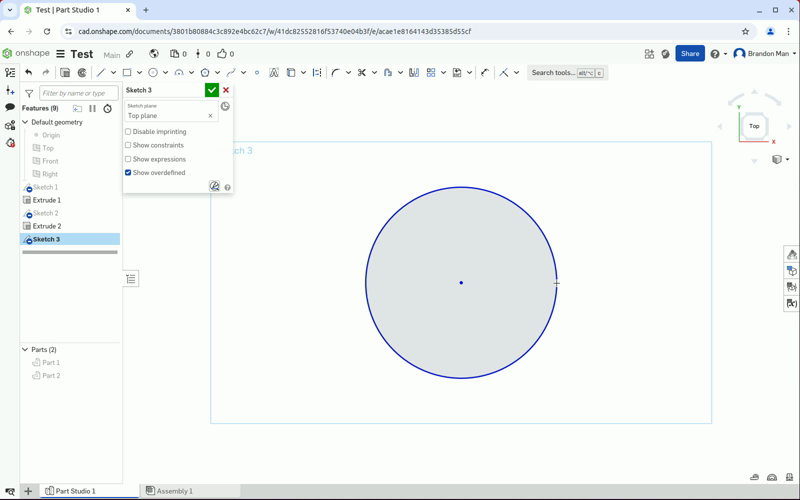
mouse_move(461, 282)
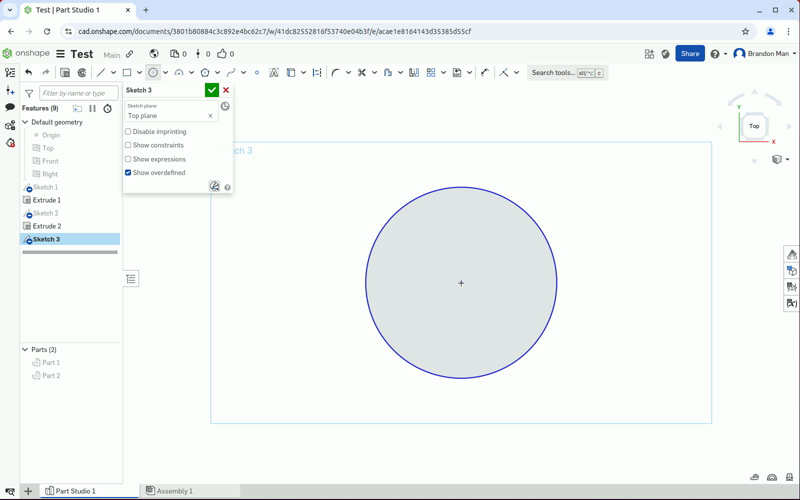
click(461, 282)
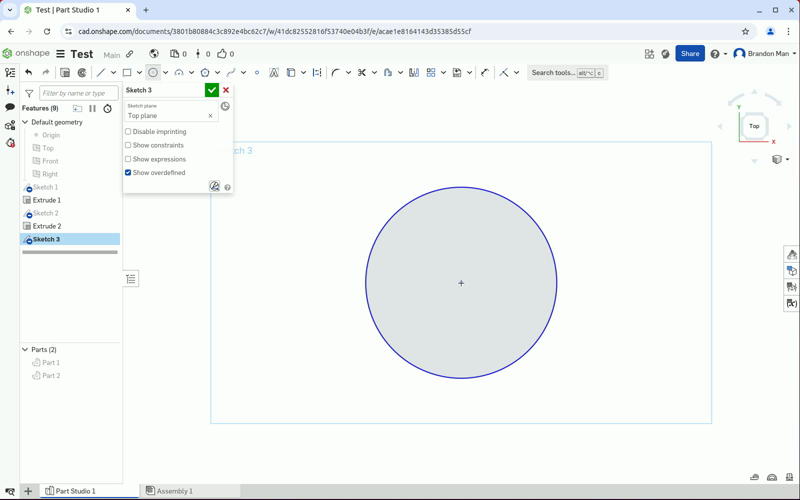
key_up(shift)
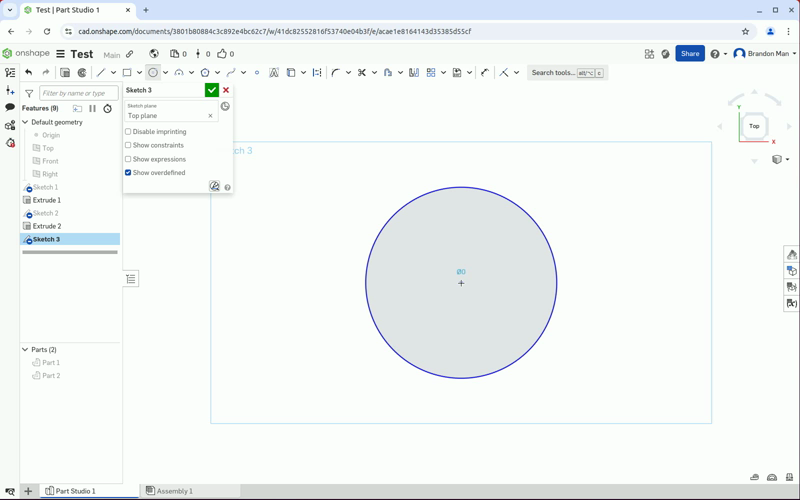
mouse_move(552, 282)
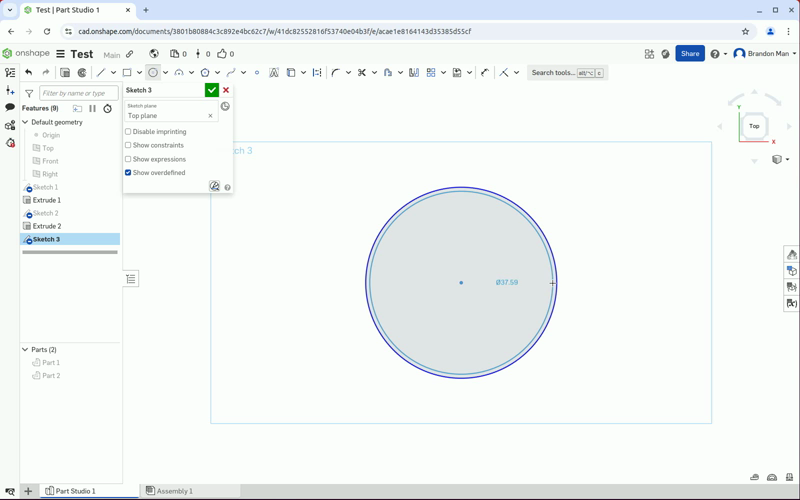
scroll(6)
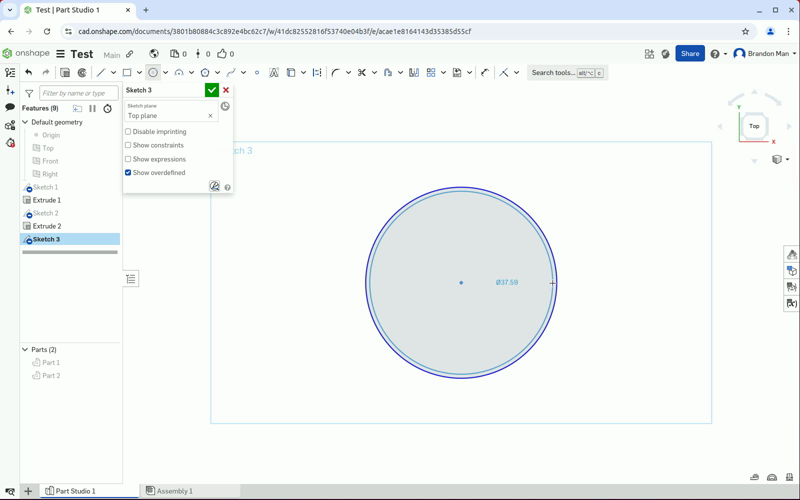
scroll(6)
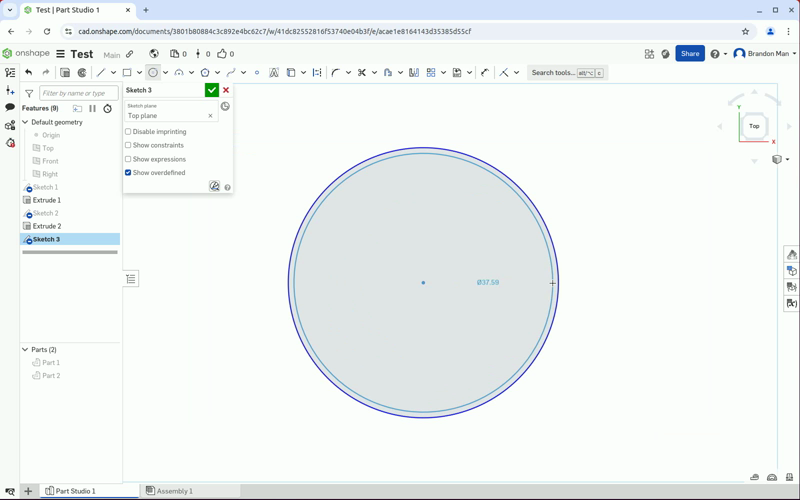
scroll(6)
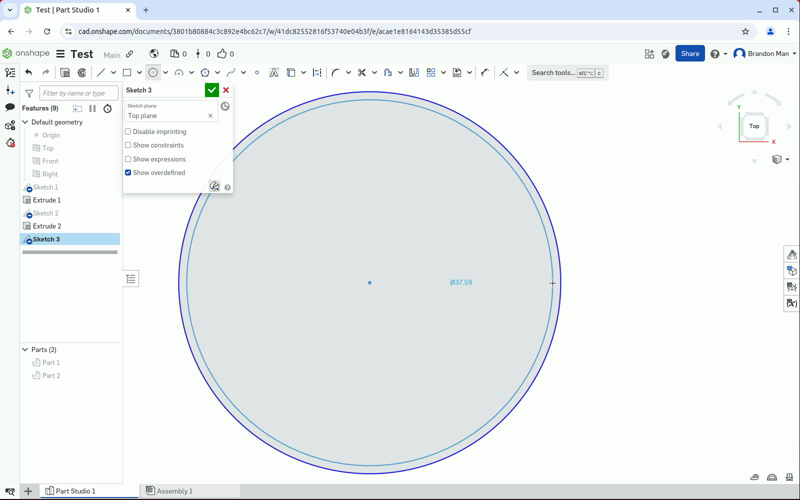
scroll(6)
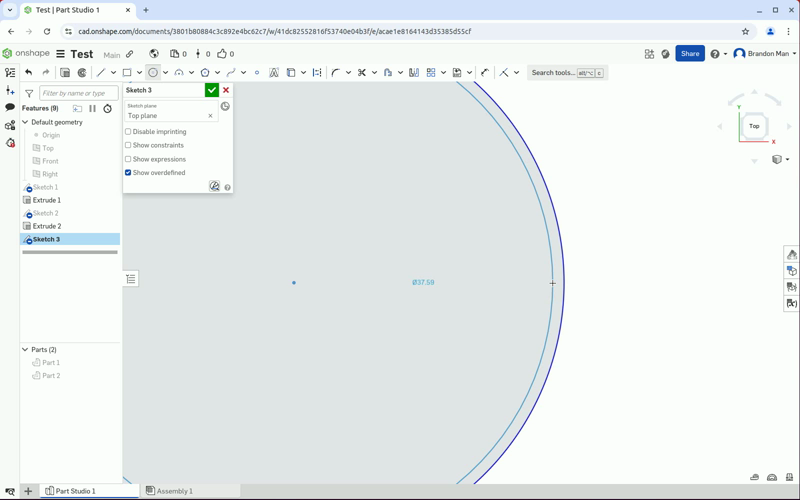
scroll(6)
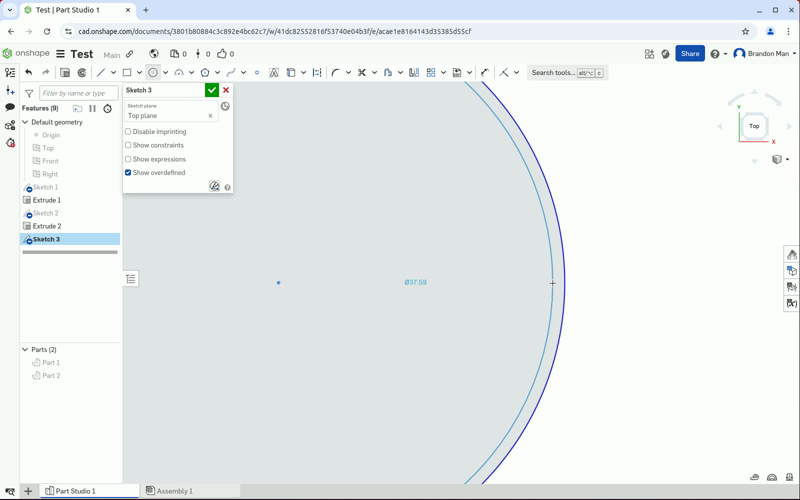
scroll(6)
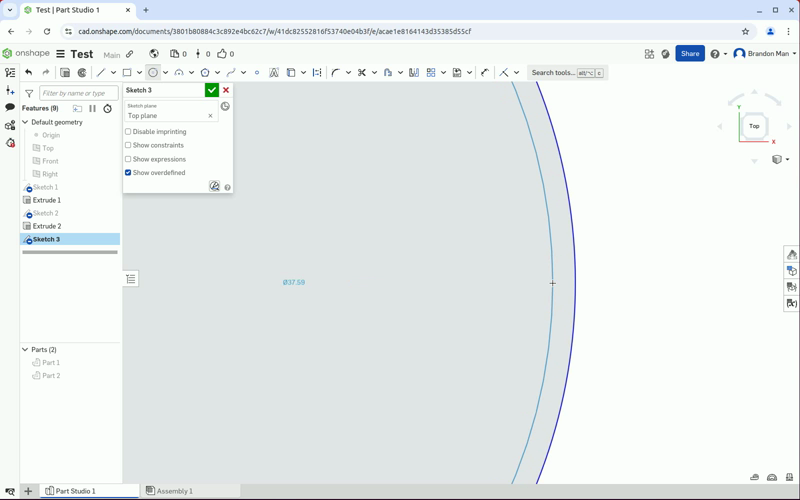
scroll(6)
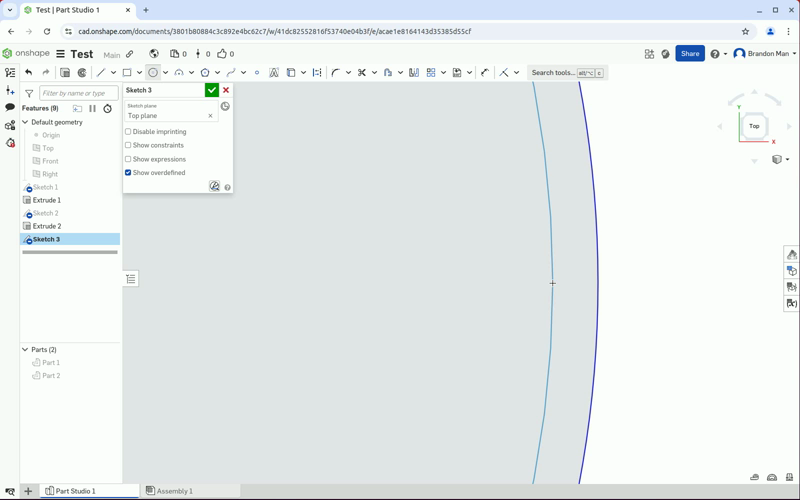
click(552, 282)
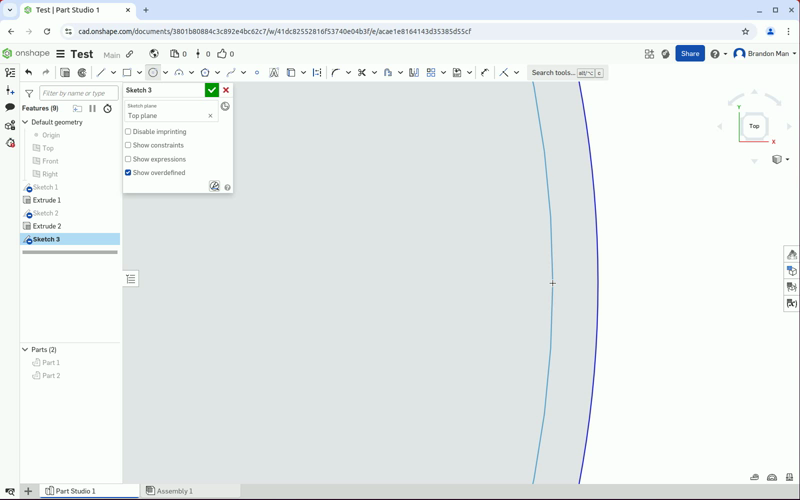
scroll(-6)
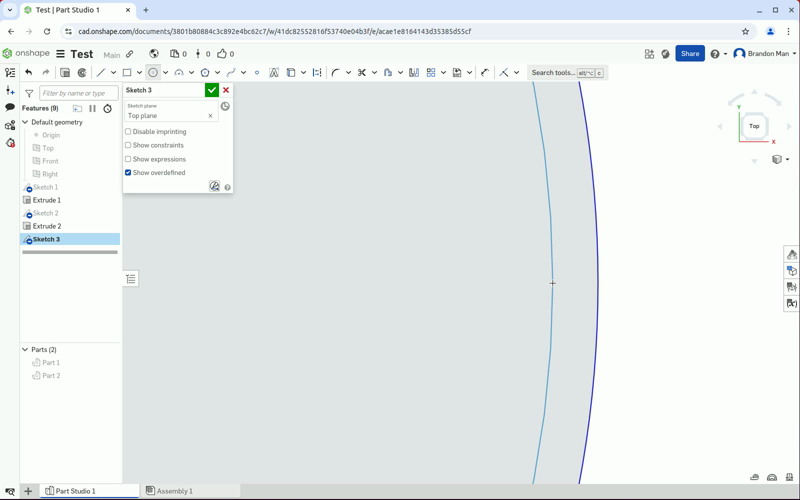
scroll(-6)
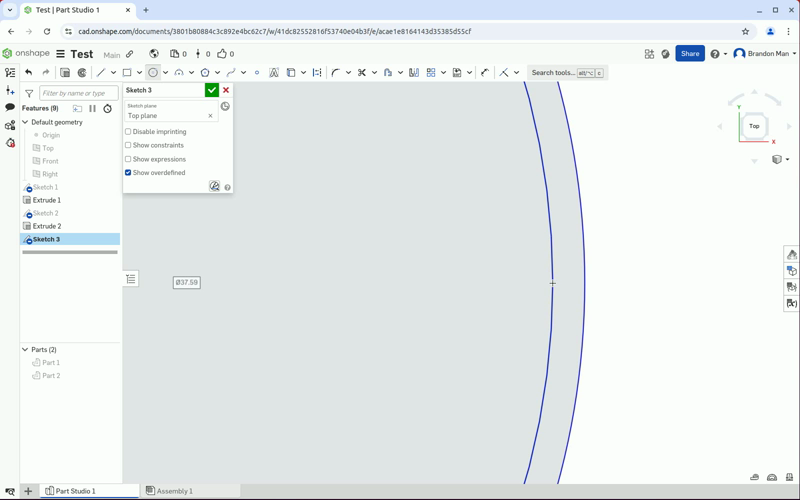
scroll(-6)
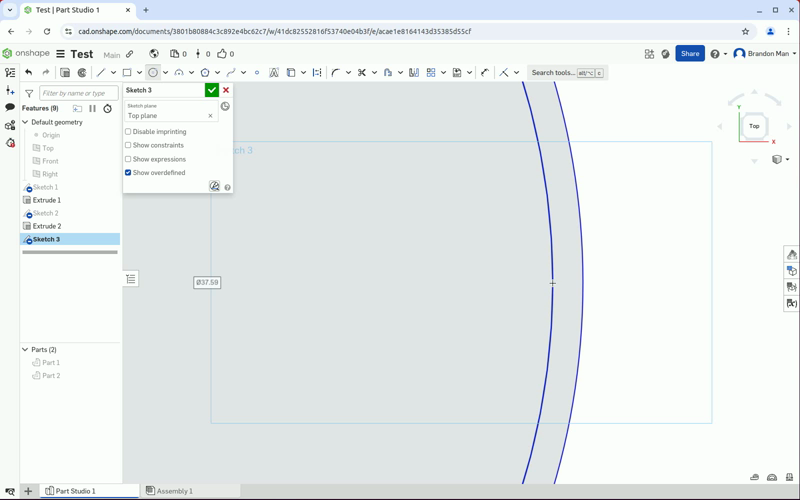
scroll(-6)
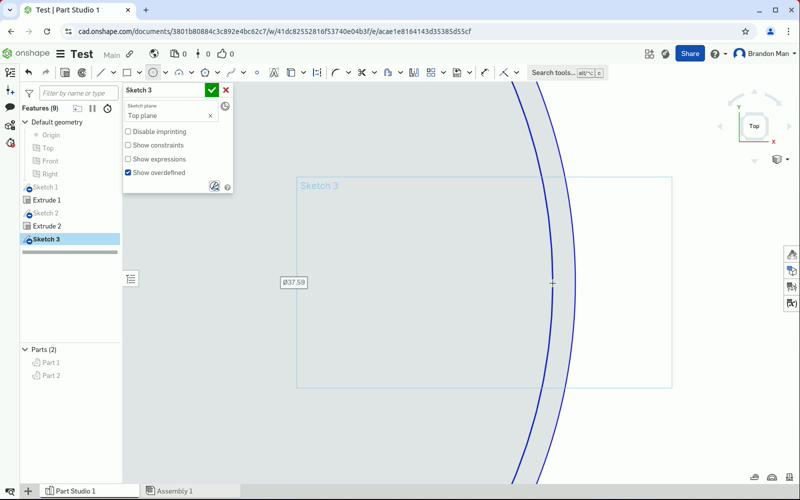
scroll(-6)
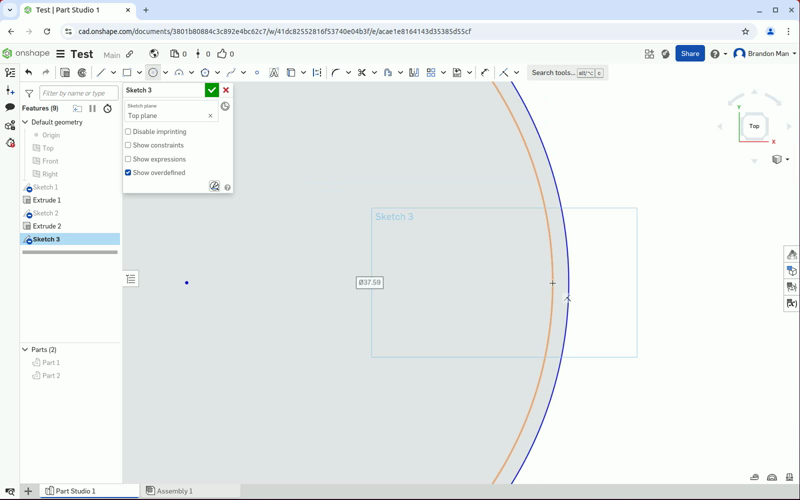
scroll(-6)
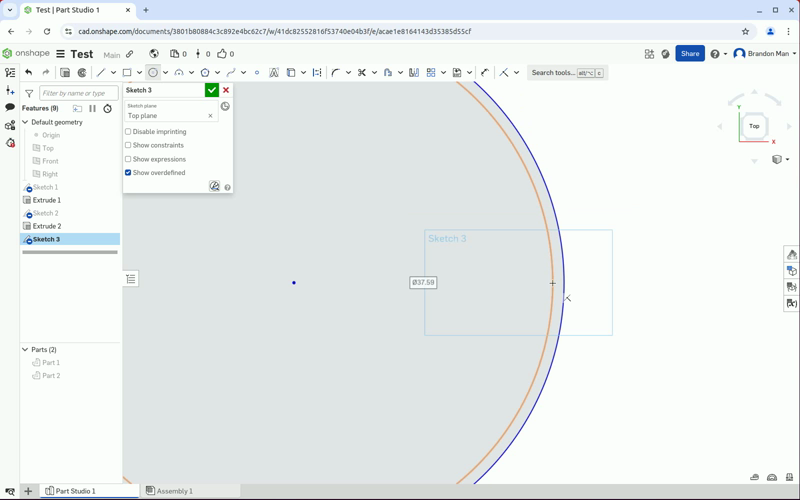
scroll(-6)
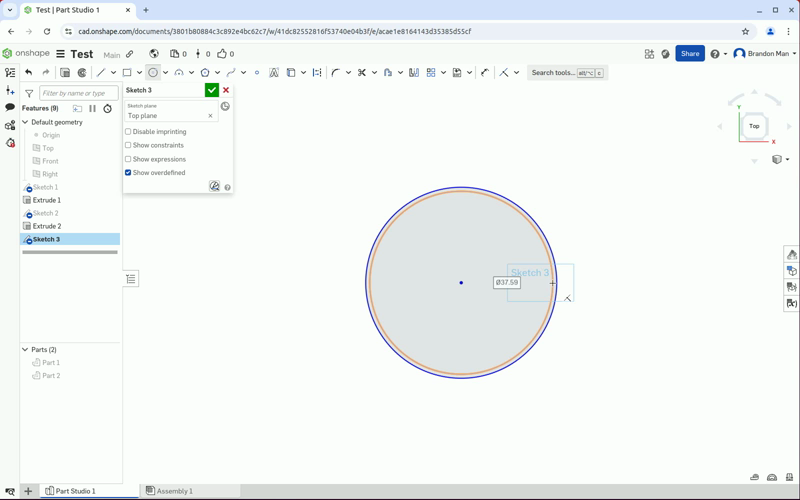
key(esc)
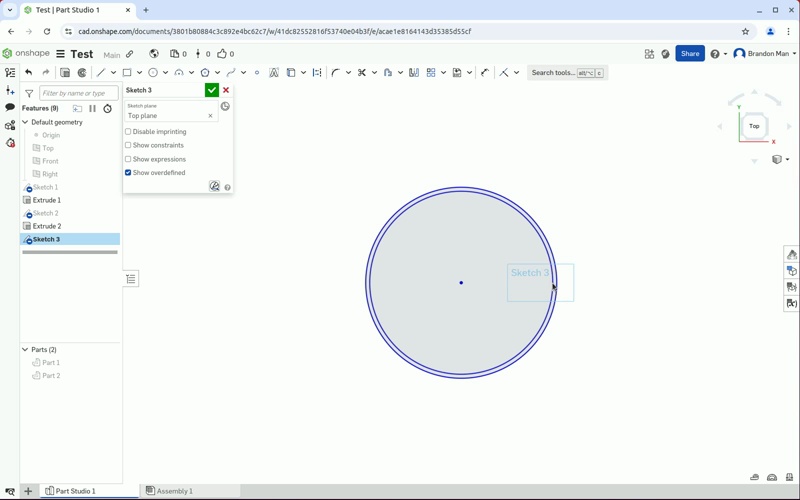
mouse_move(499, 368)
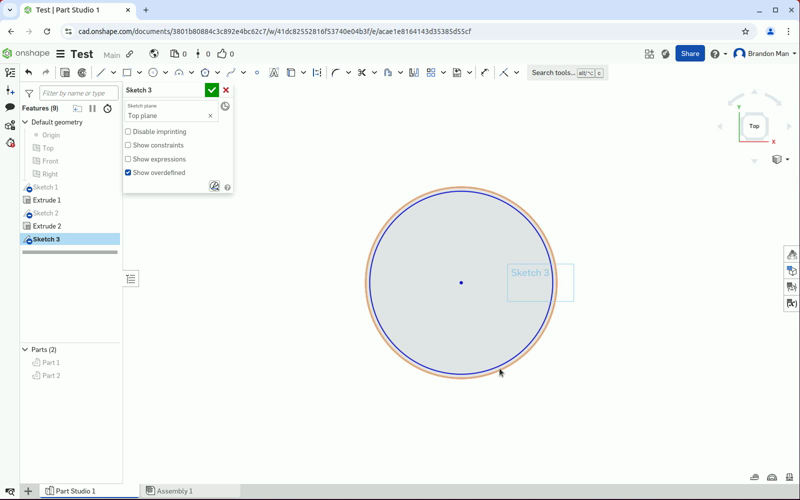
click(499, 368)
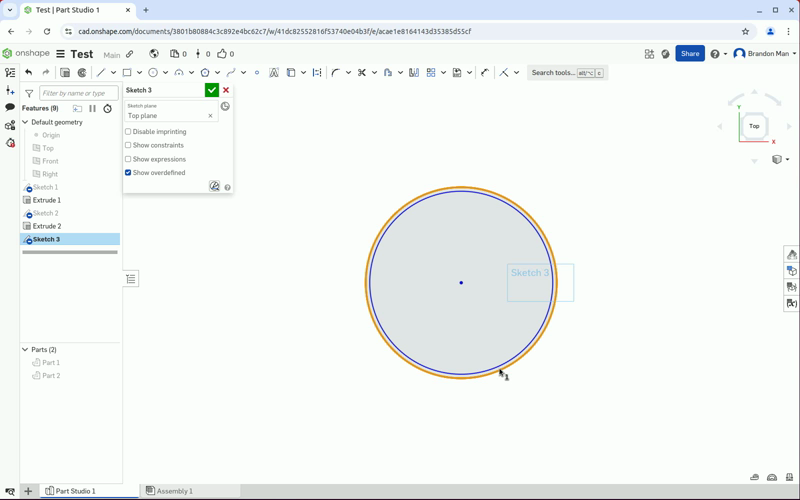
mouse_move(73, 352)
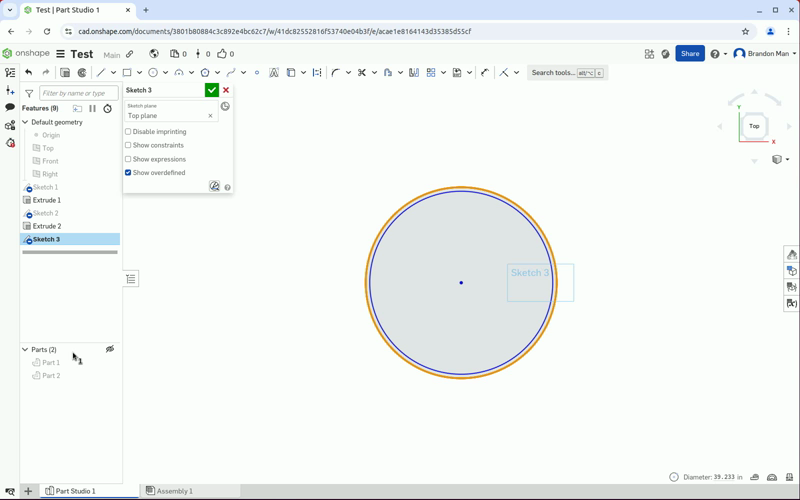
key(shift+y)
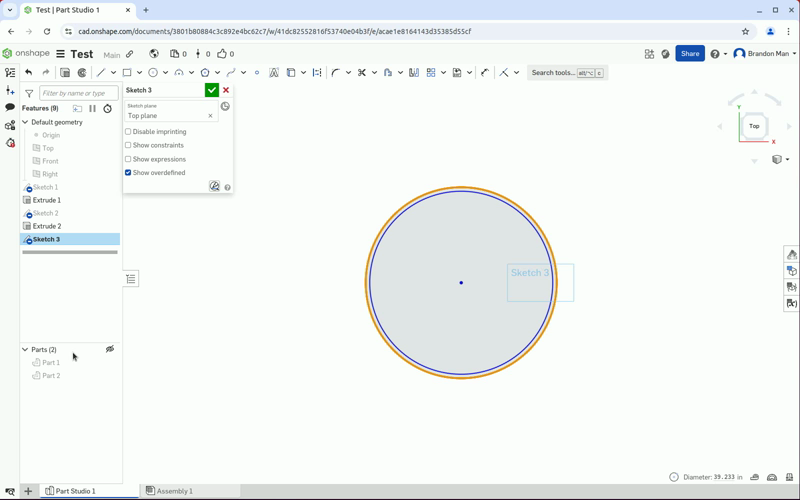
key(shift+e)
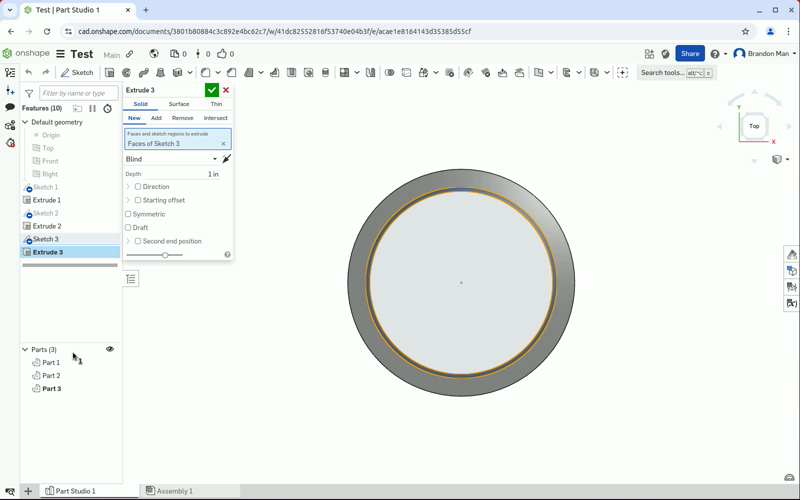
mouse_move(143, 106)
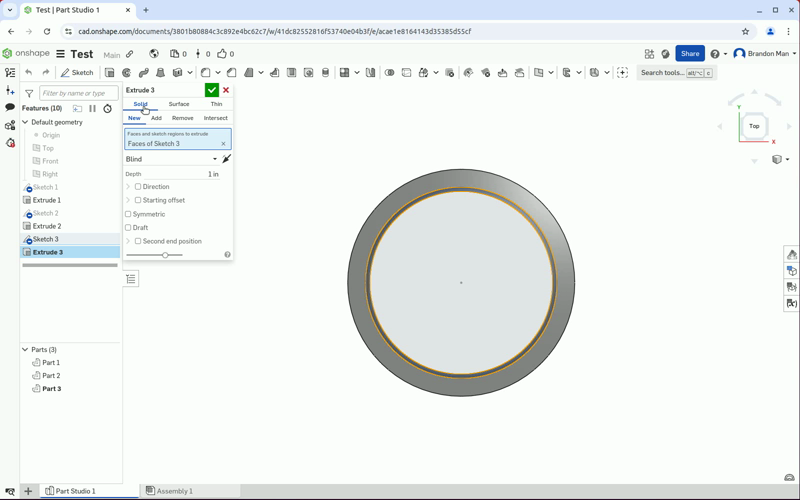
click(143, 106)
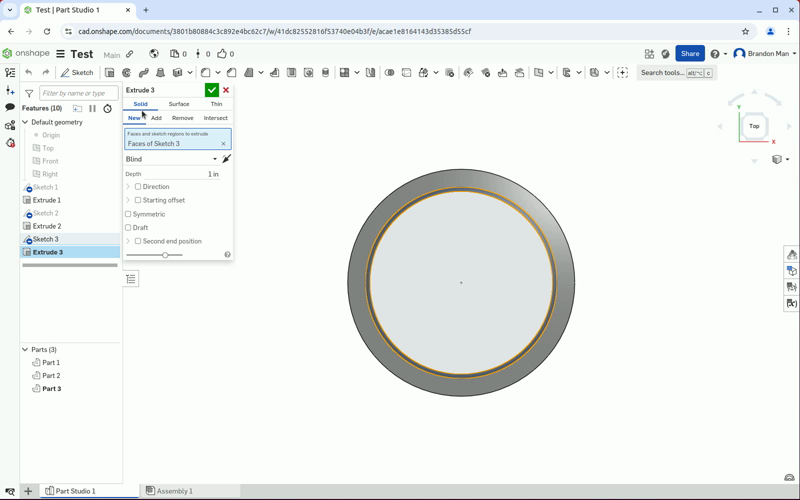
mouse_move(137, 120)
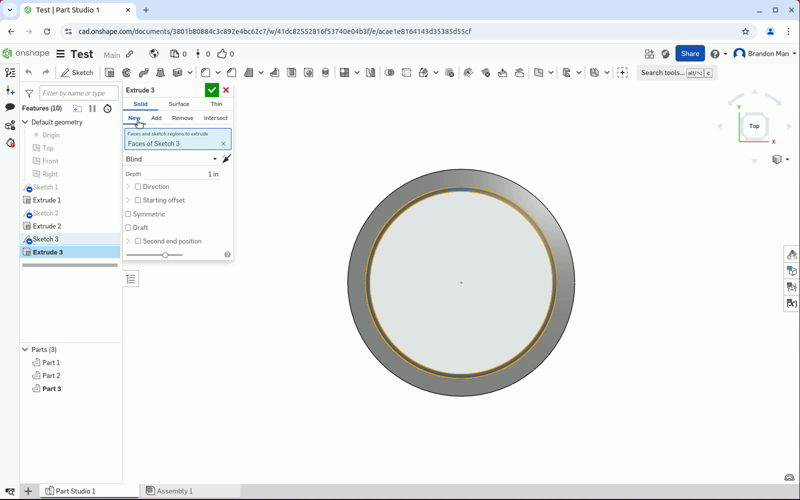
click(137, 120)
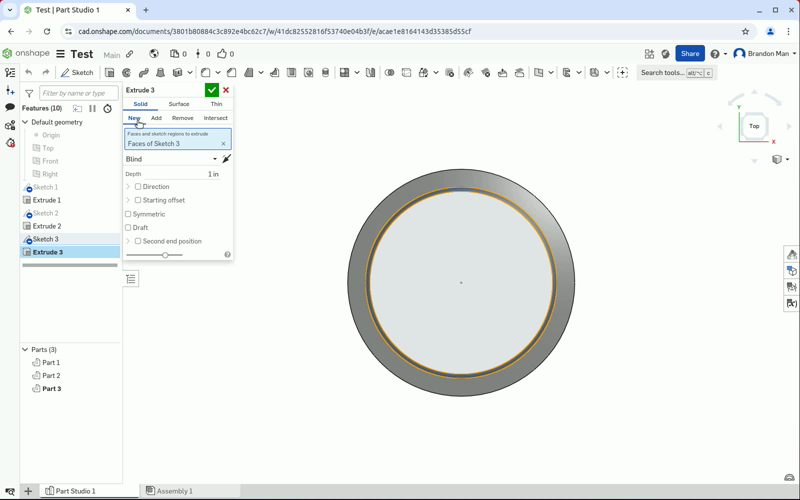
key(tab, 4)
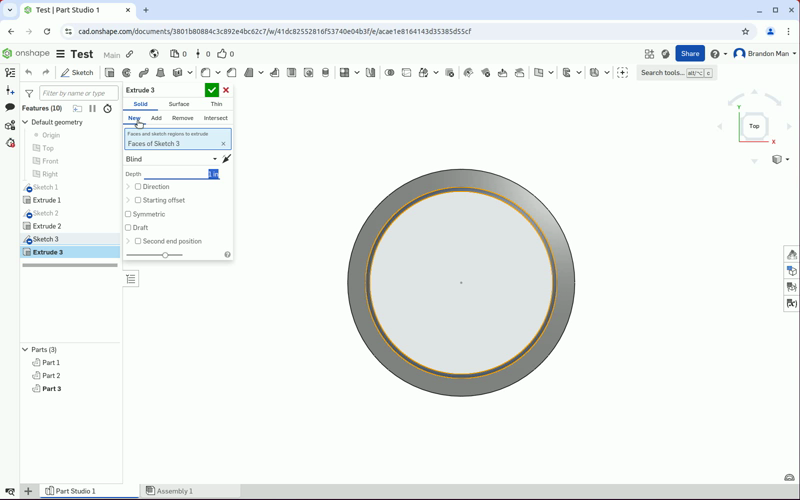
text(16.85)
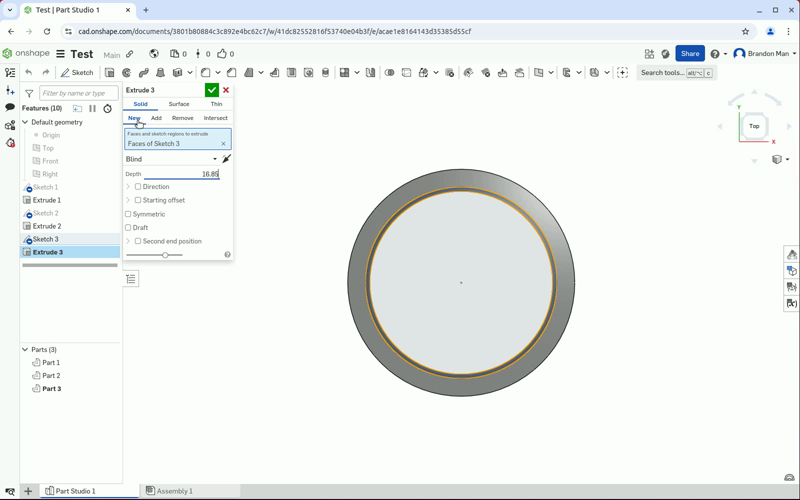
key(enter)
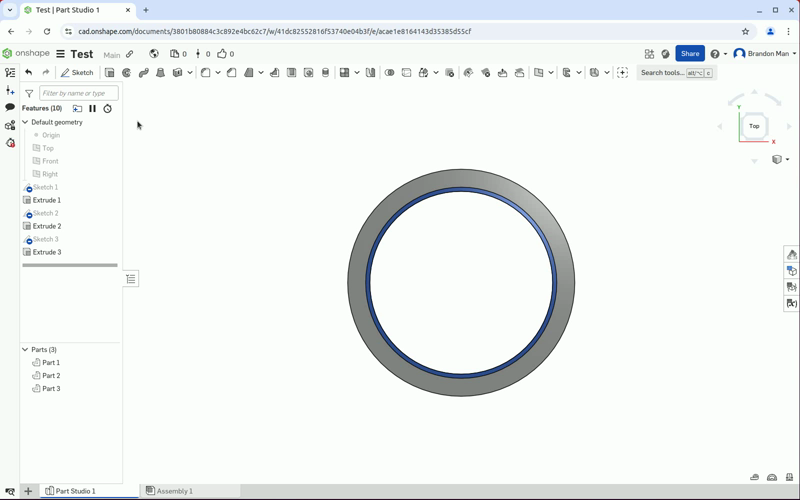
key(shift+h)
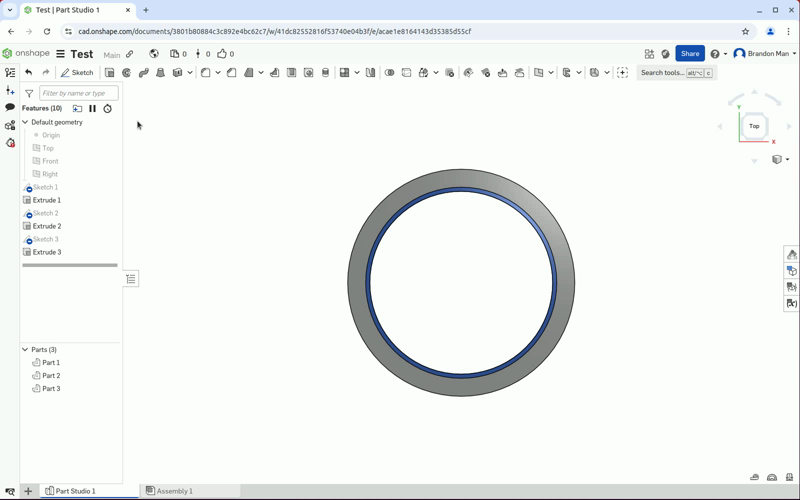
key(shift+h)
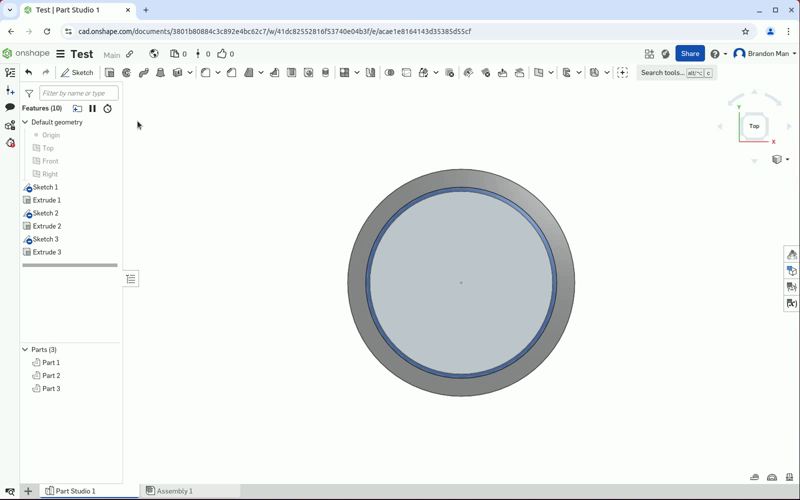
key(shift+7)
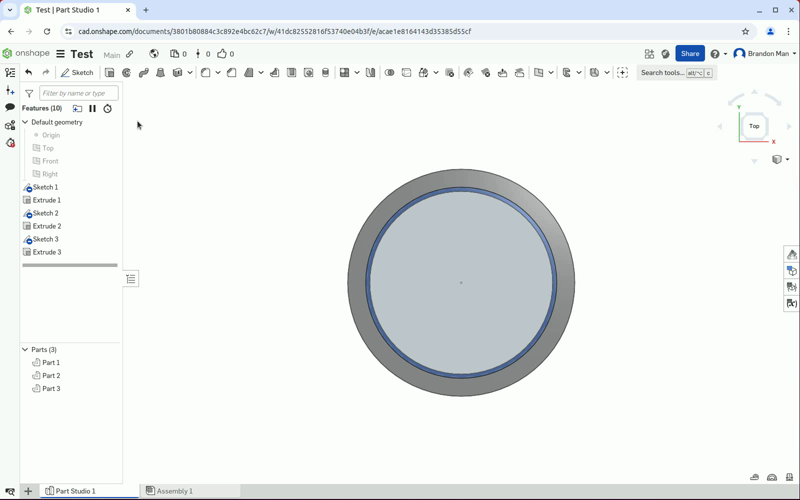
key(up, 3)
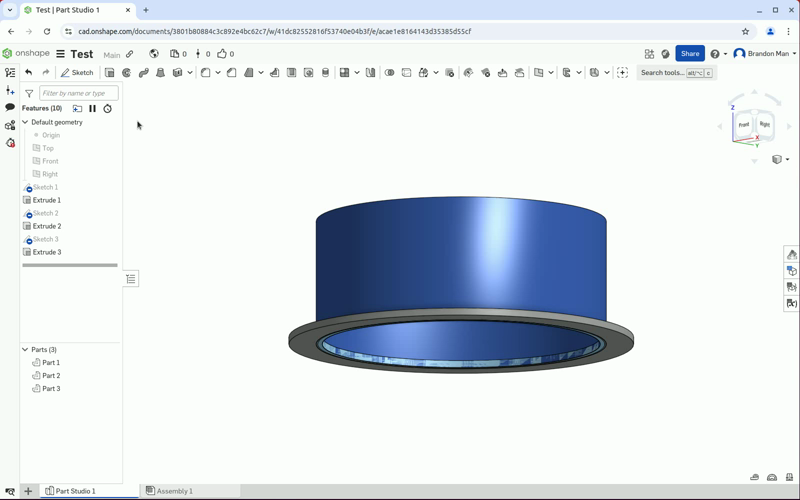
key(left, 3)
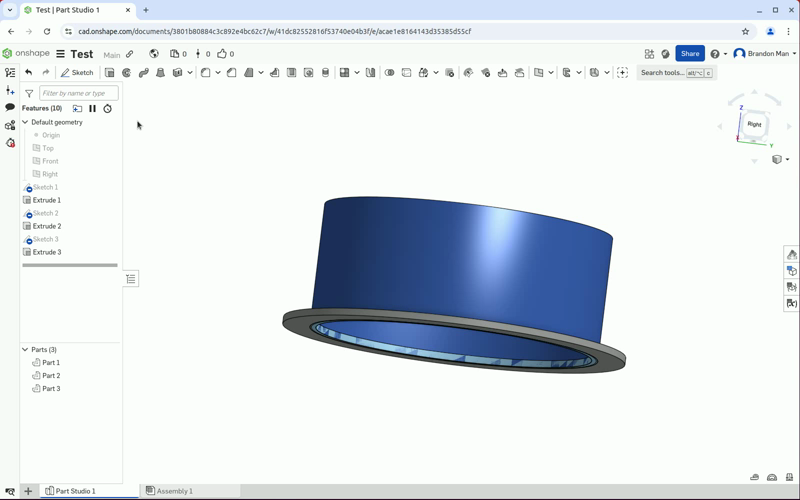
key(right, 3)
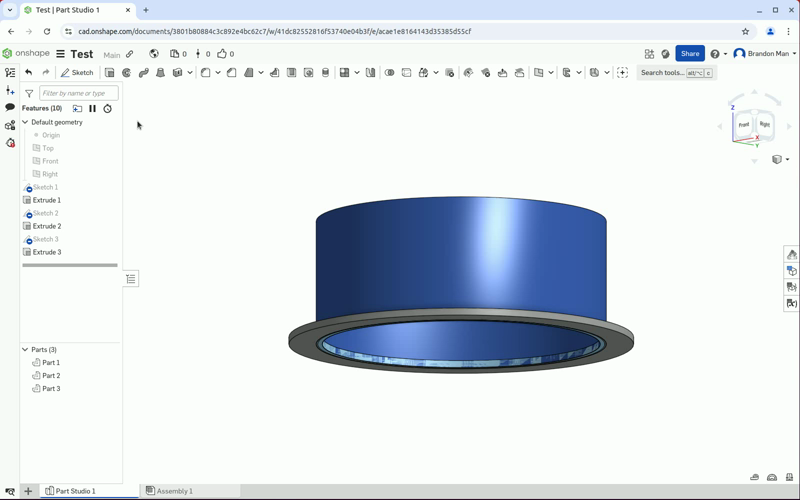
key(down, 3)
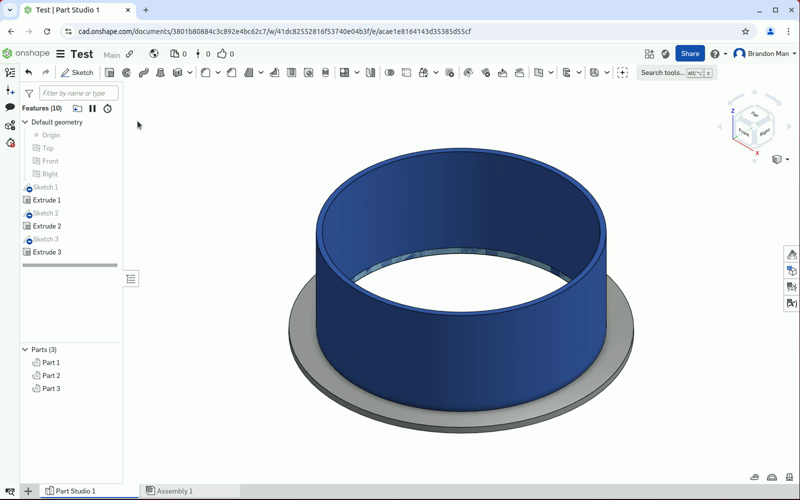
mouse_move(73, 189)
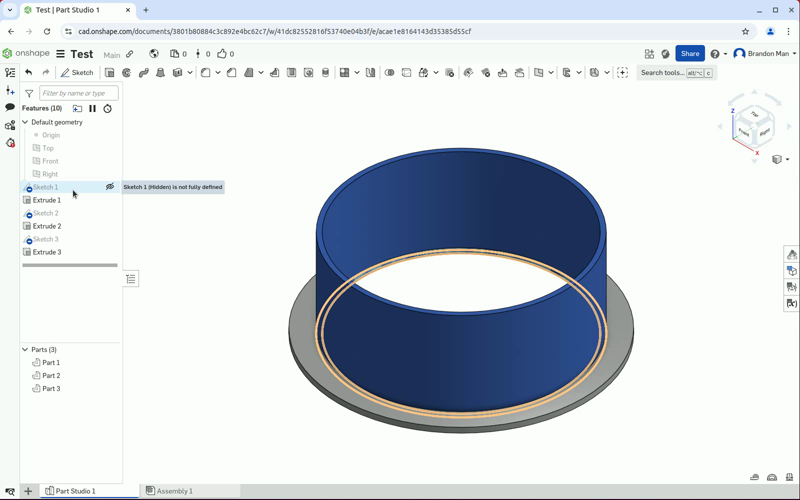
click(73, 189)